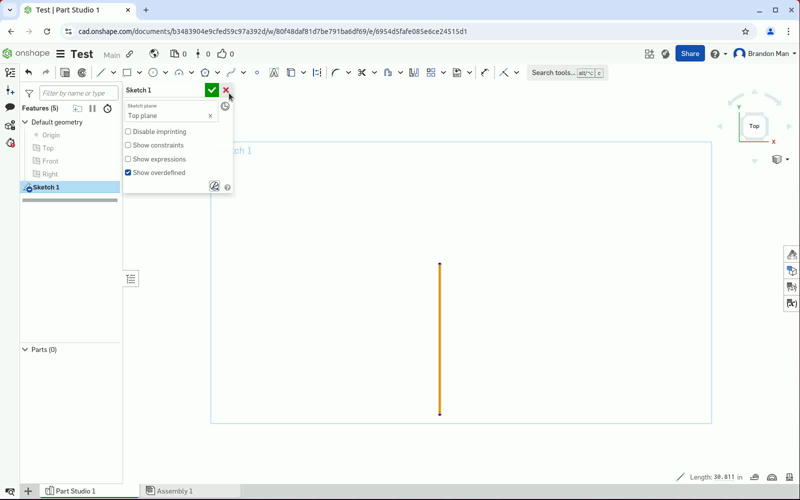
key(shift+h)
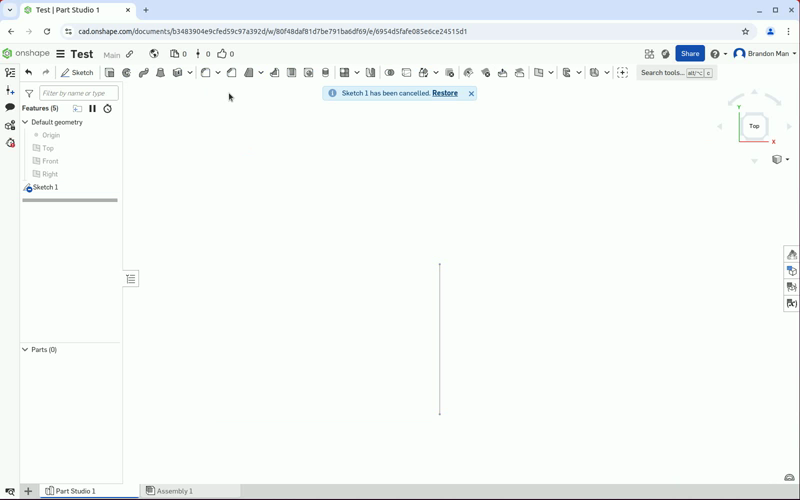
key(shift+s)
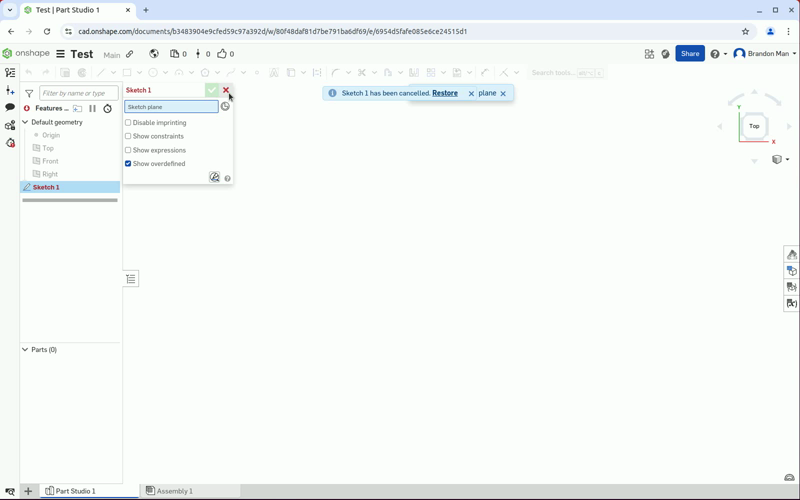
mouse_move(73, 150)
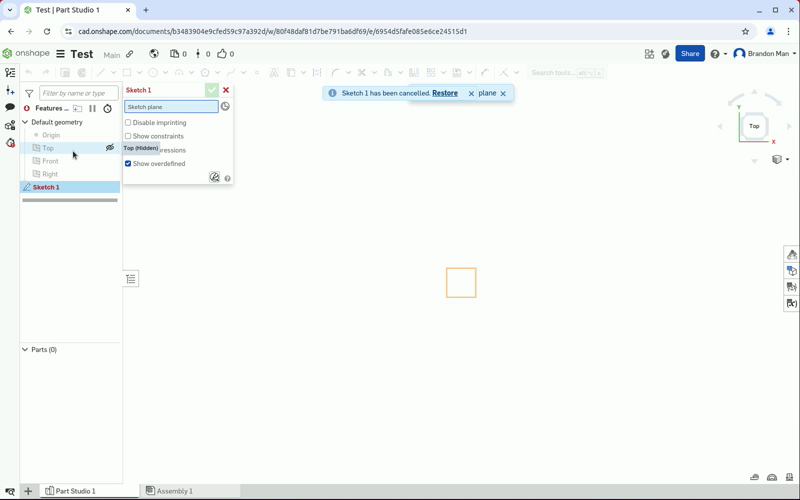
click(73, 150)
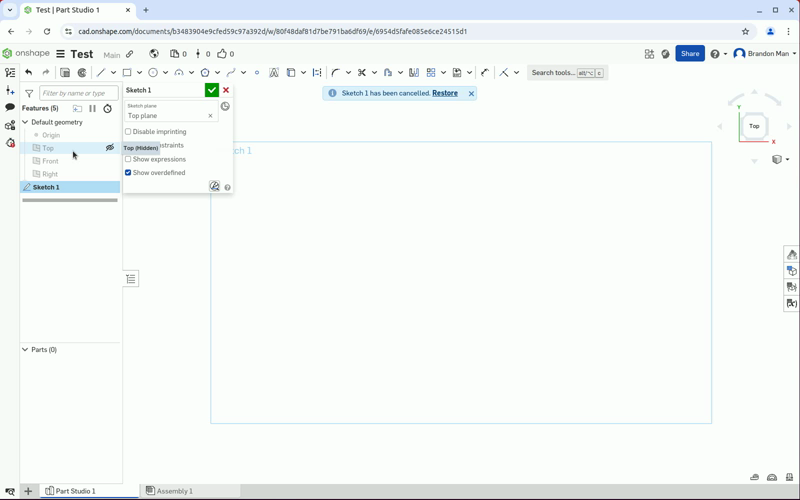
mouse_move(73, 352)
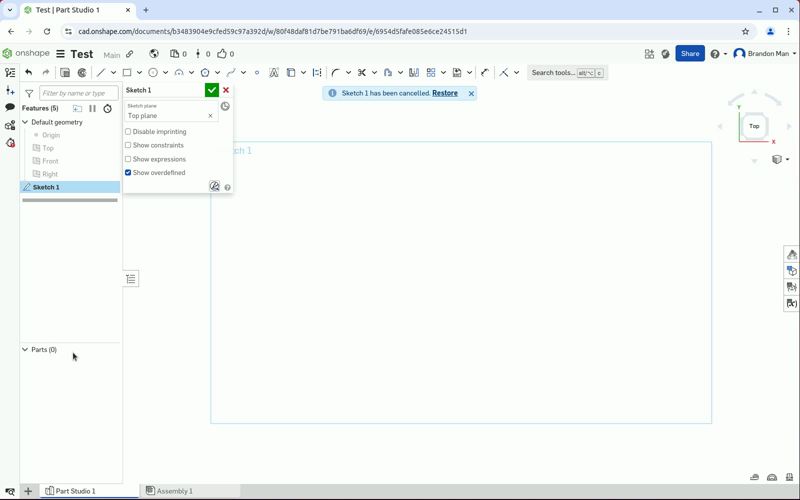
key(y)
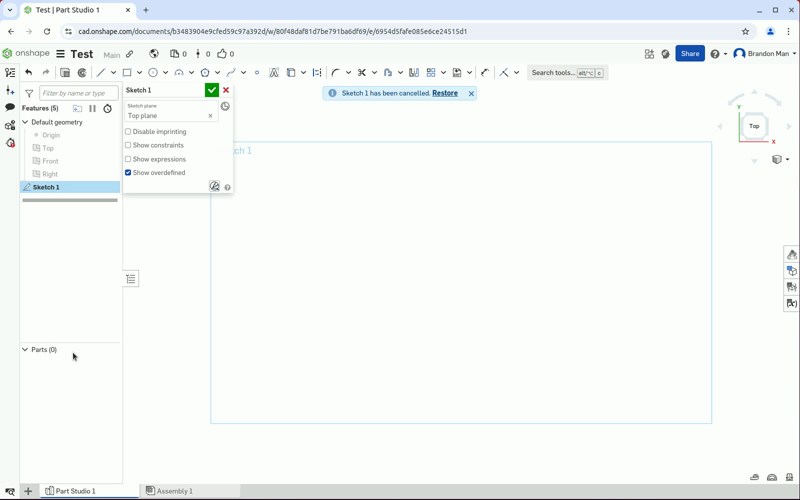
key(l)
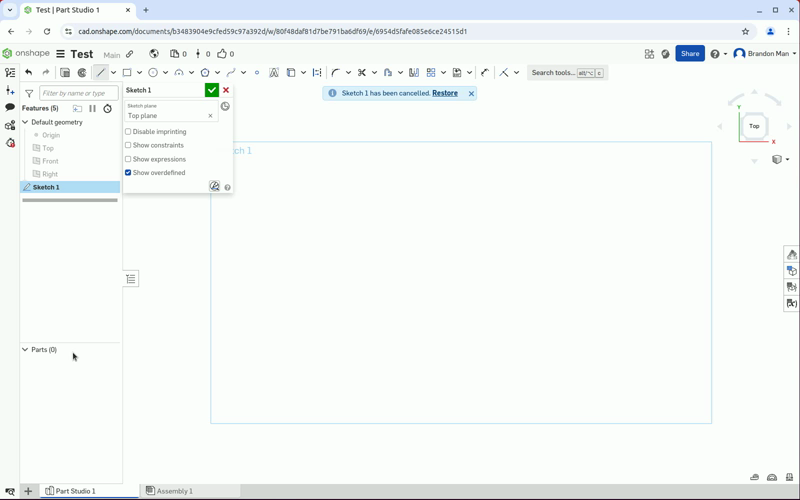
key_down(shift)
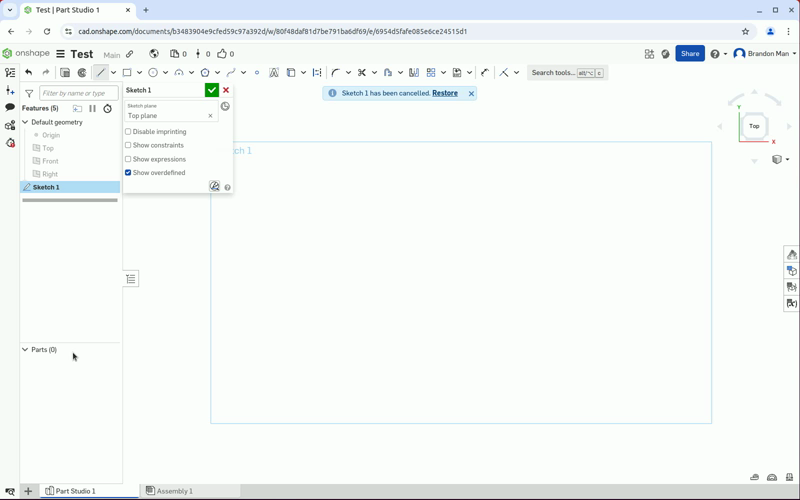
mouse_move(374, 318)
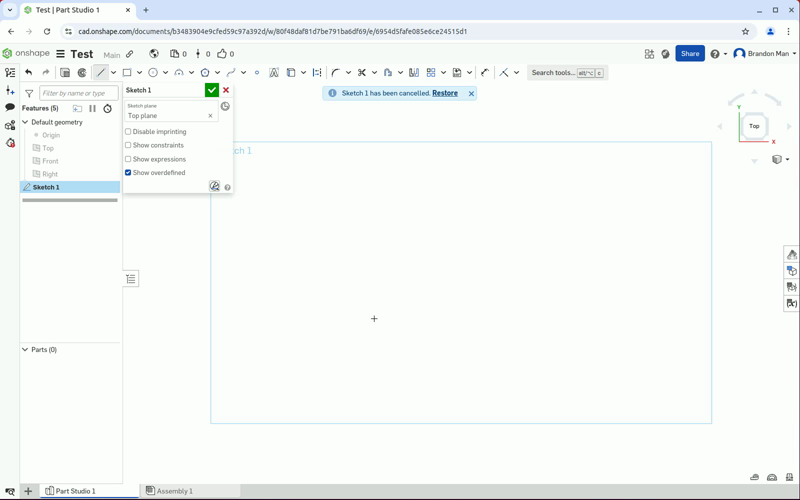
click(374, 318)
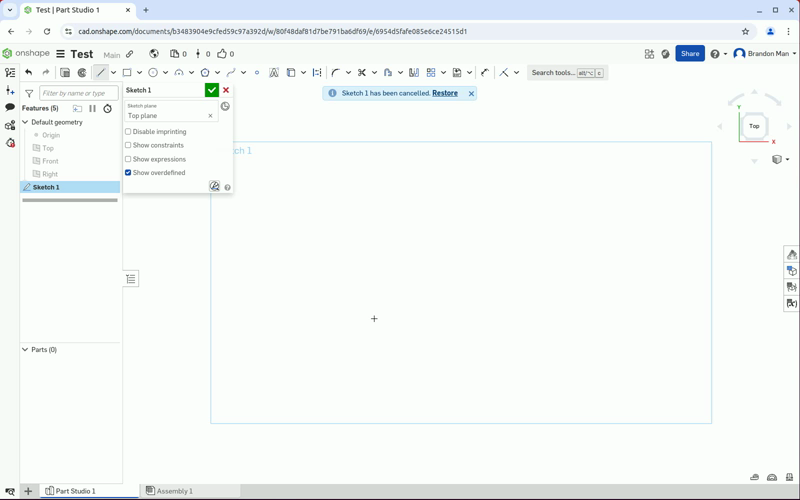
key_up(shift)
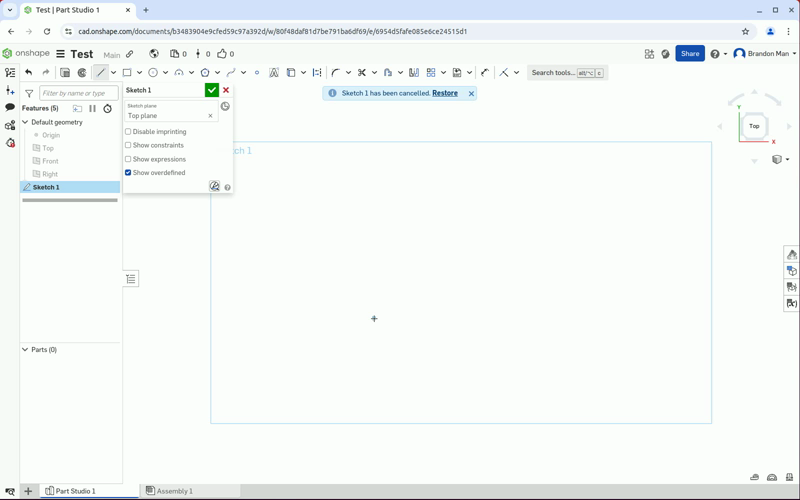
key_down(shift)
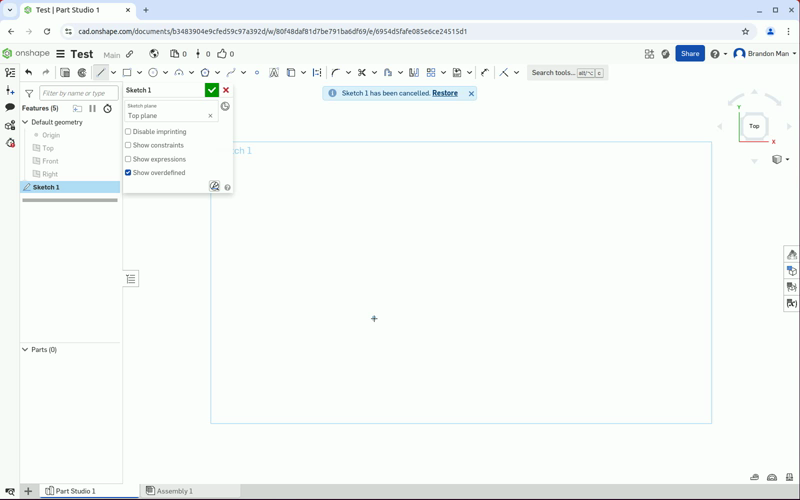
mouse_move(546, 318)
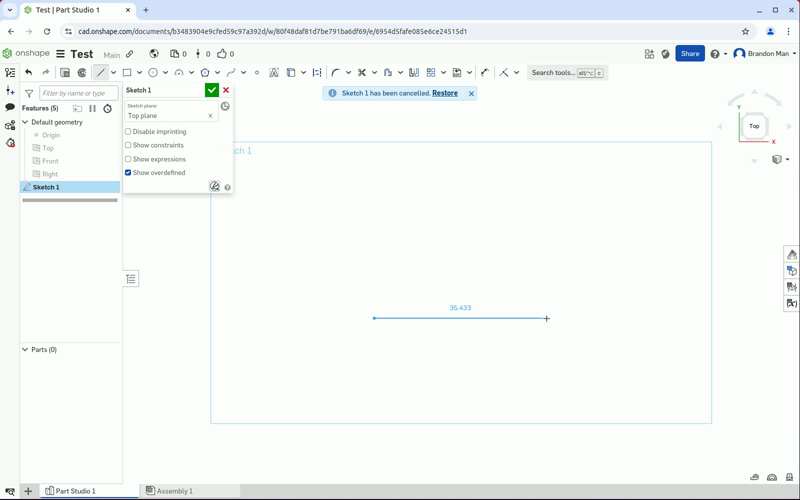
click(546, 318)
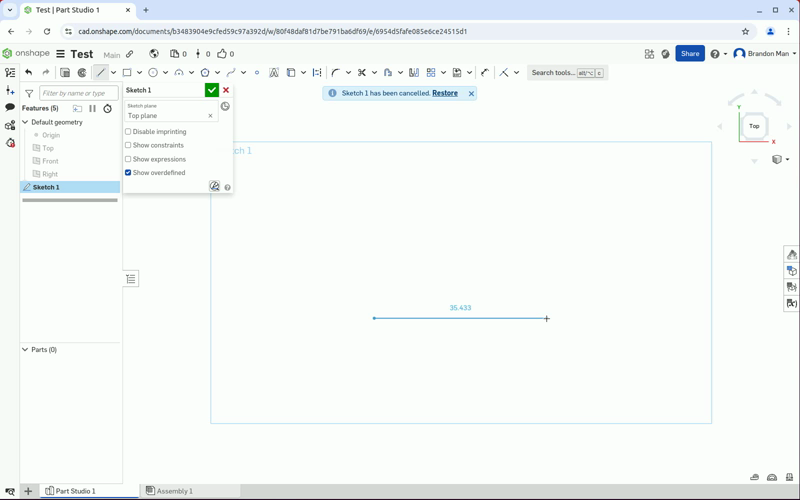
key_up(shift)
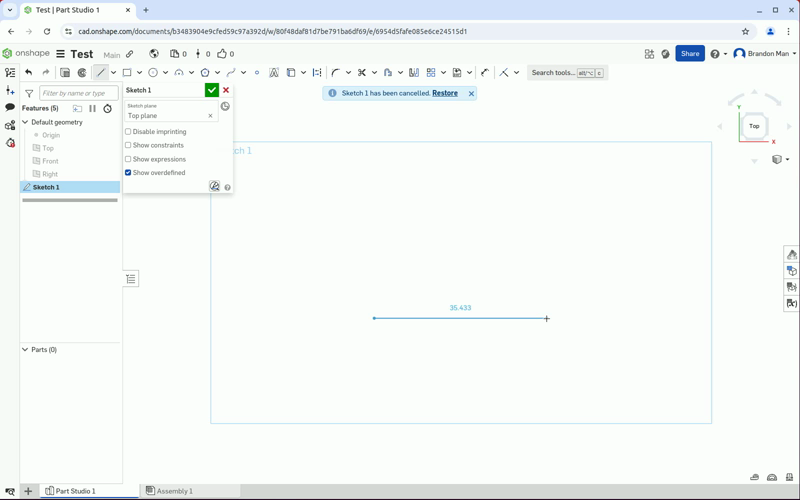
key_down(shift)
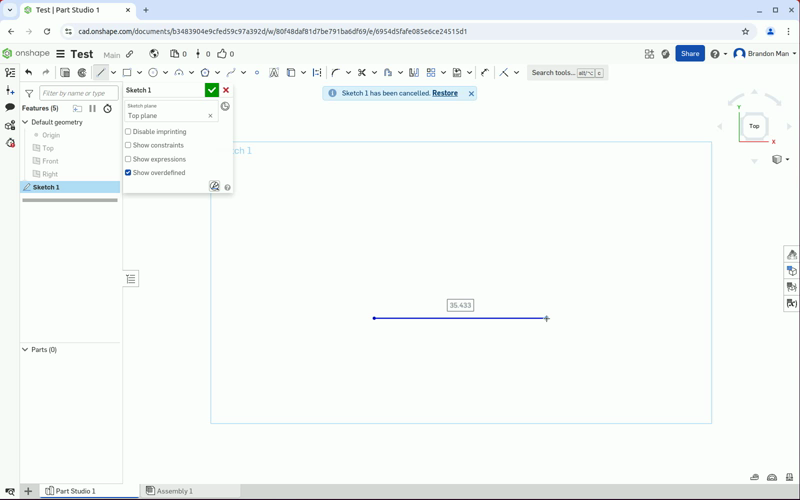
mouse_move(546, 249)
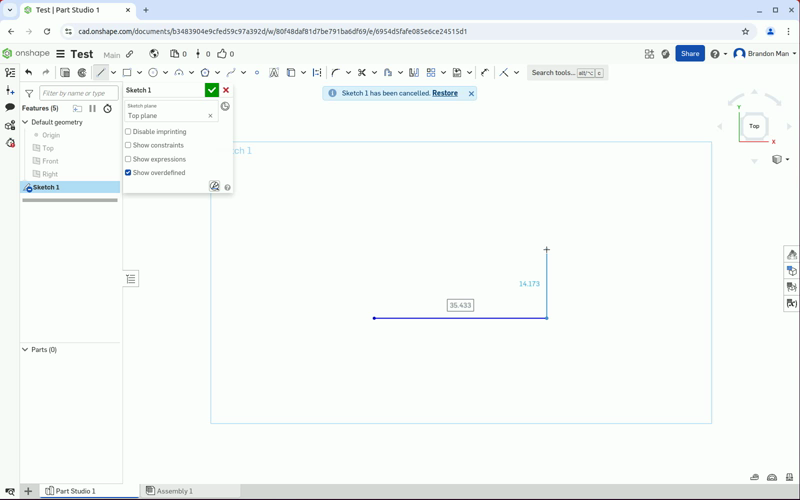
click(546, 249)
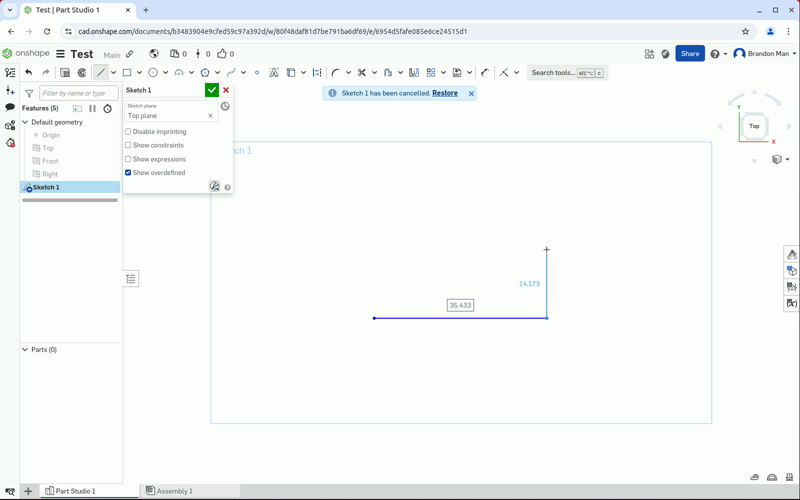
key_up(shift)
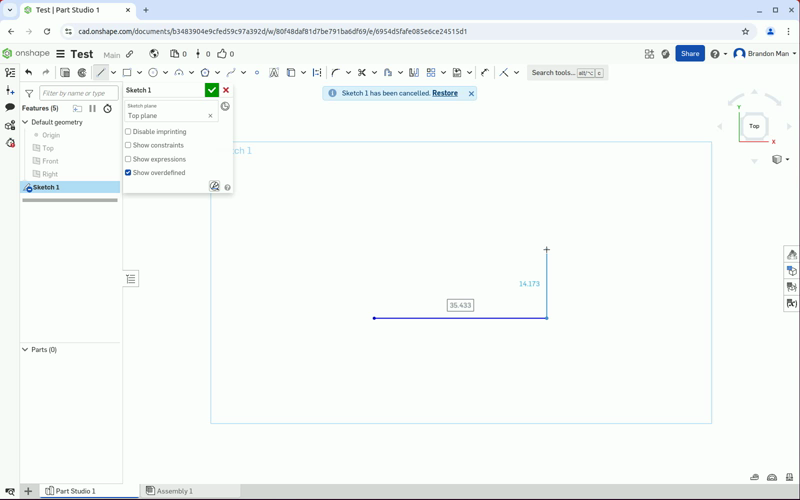
key_down(shift)
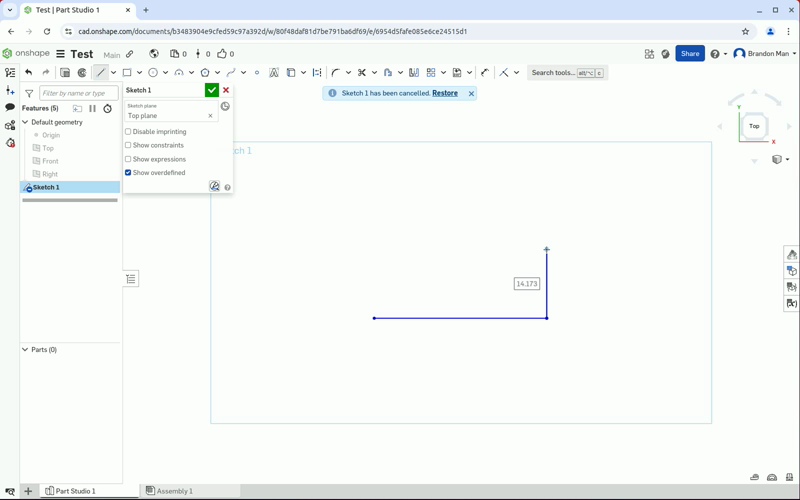
mouse_move(374, 249)
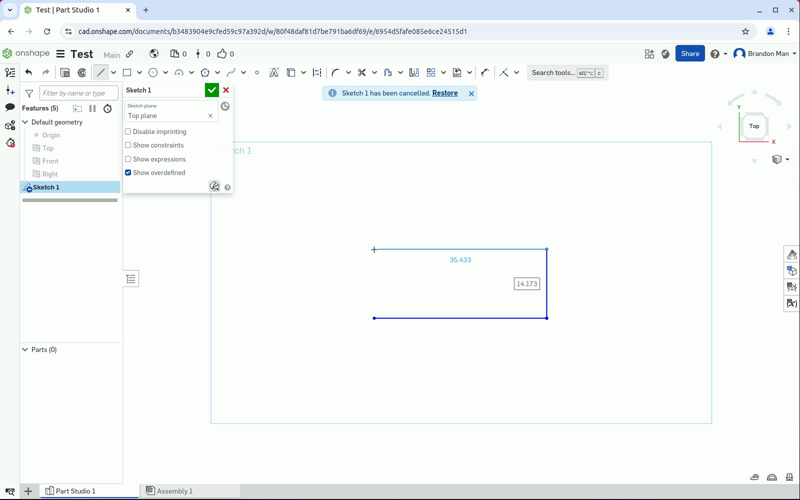
click(374, 249)
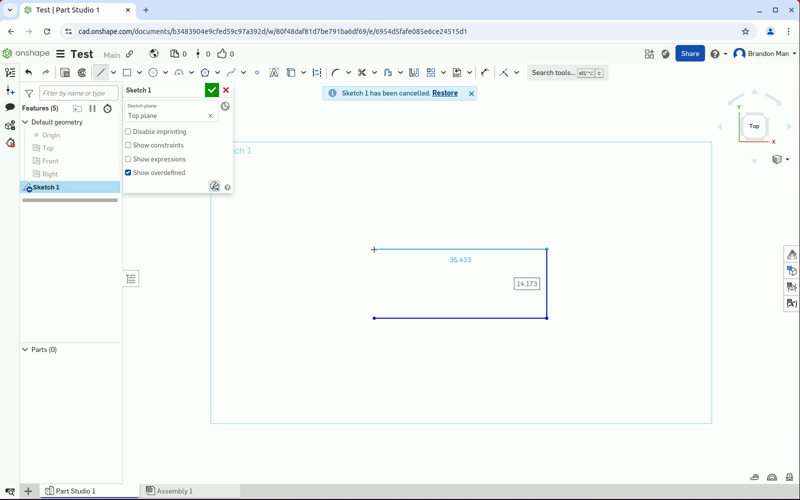
key_up(shift)
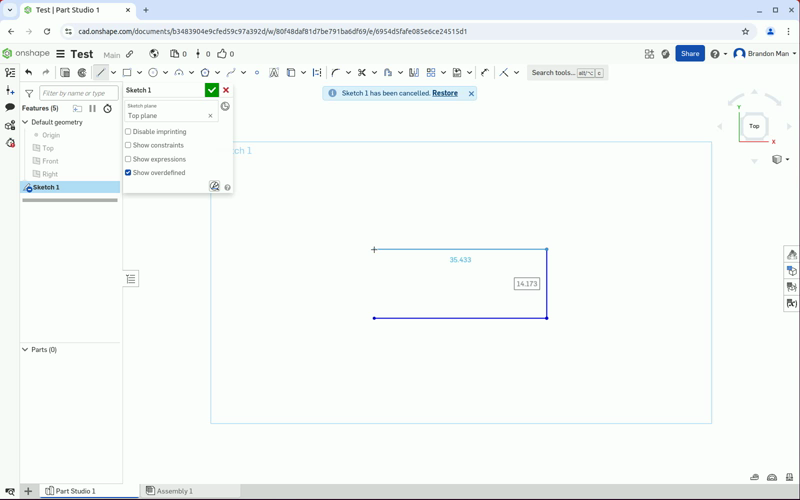
key_down(shift)
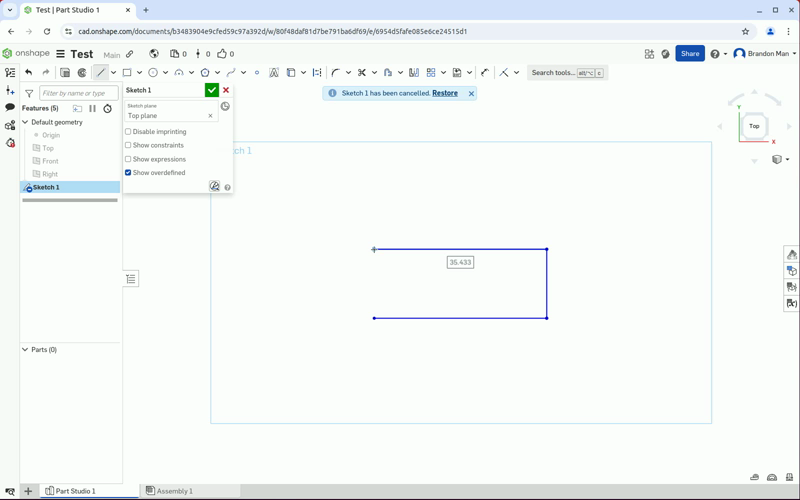
mouse_move(374, 318)
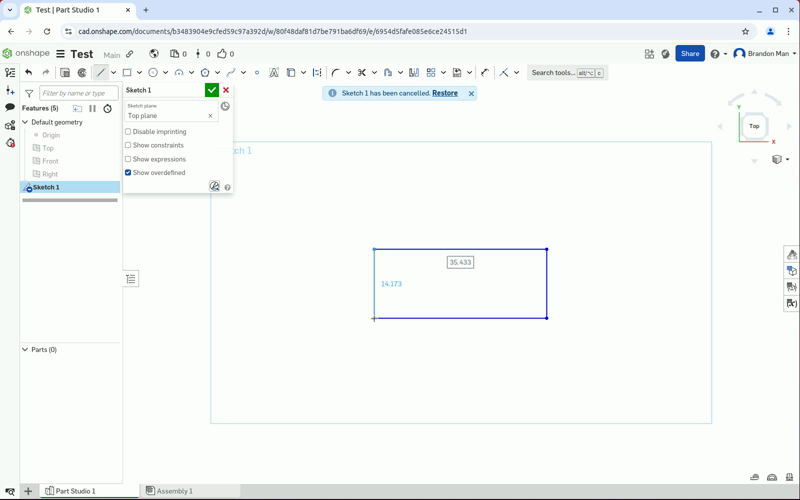
key_up(shift)
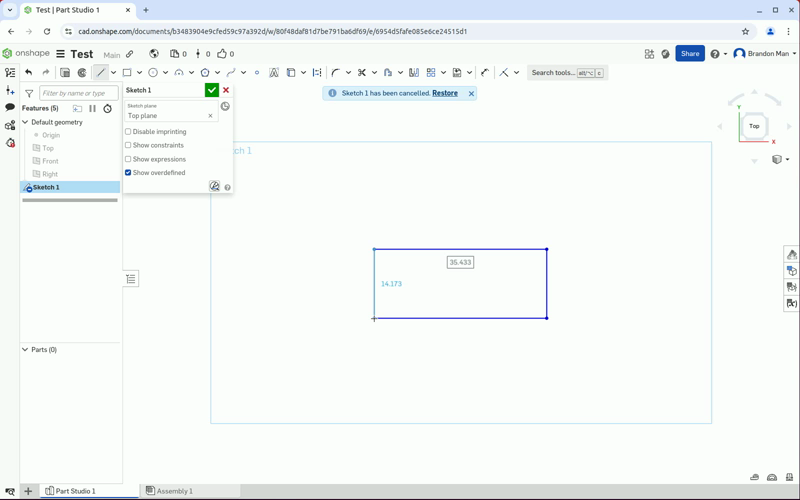
click(374, 318)
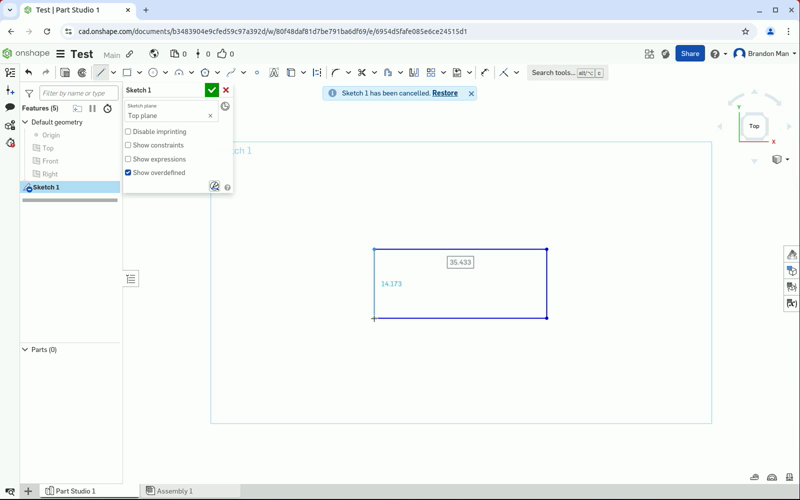
key(esc)
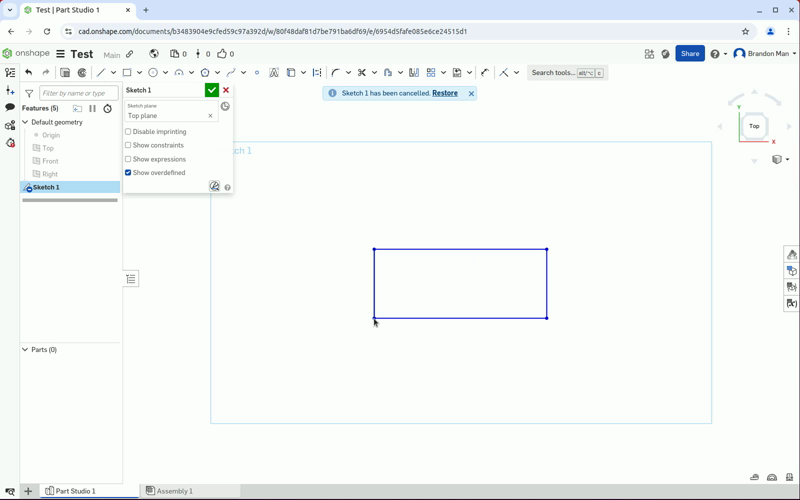
mouse_move(440, 287)
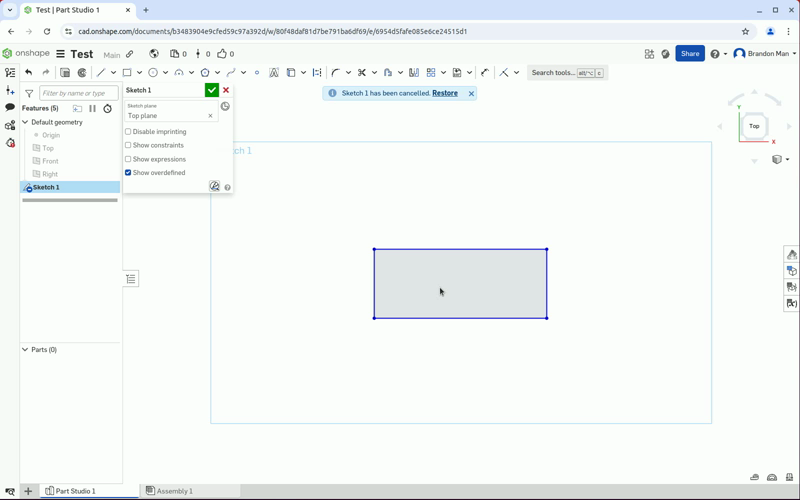
click(440, 287)
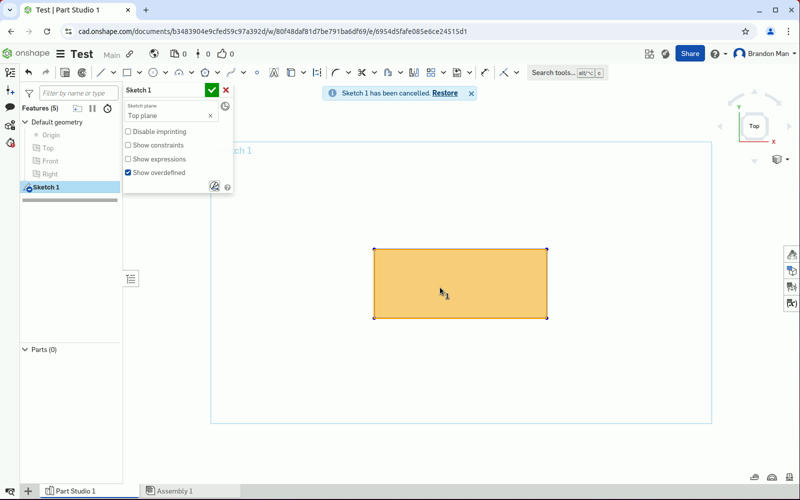
mouse_move(73, 352)
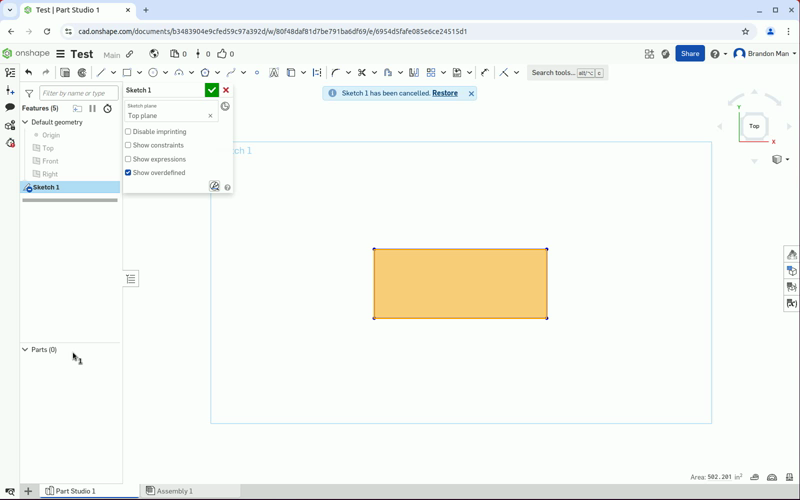
key(shift+y)
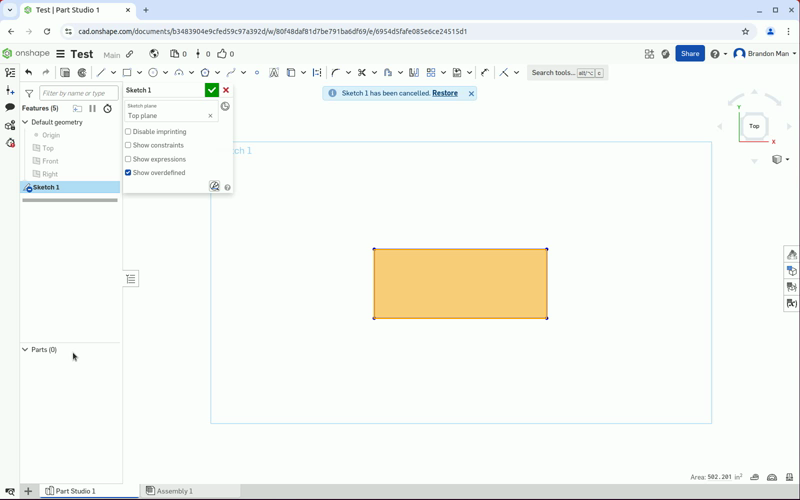
key(shift+e)
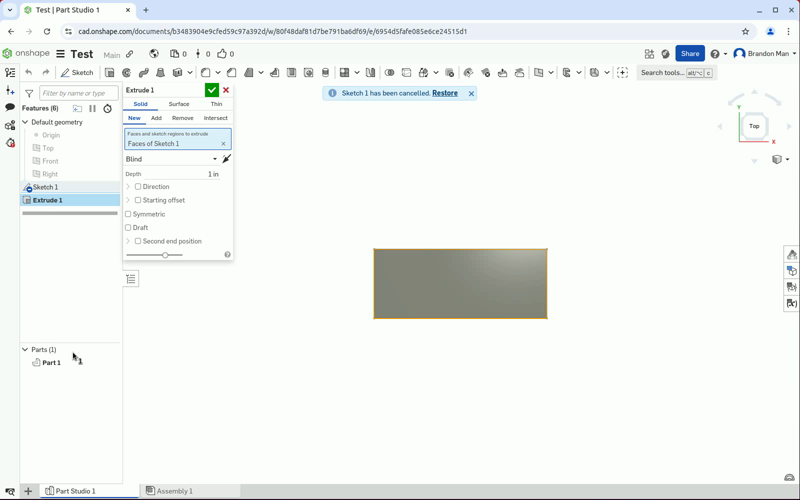
mouse_move(143, 106)
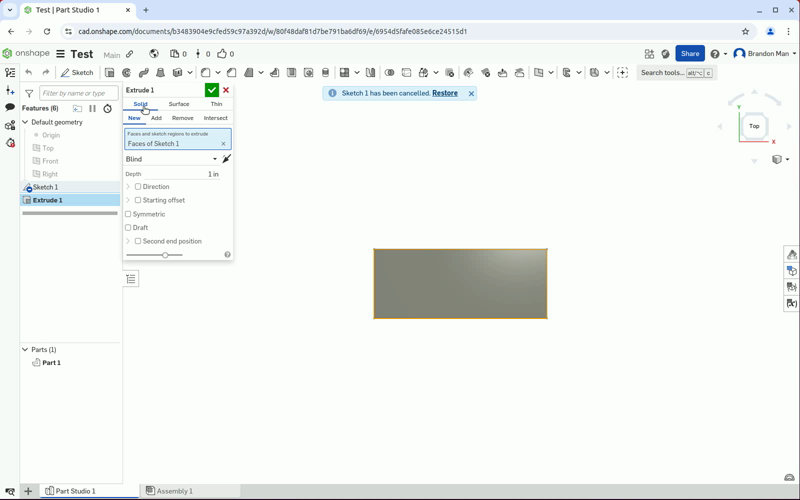
click(143, 106)
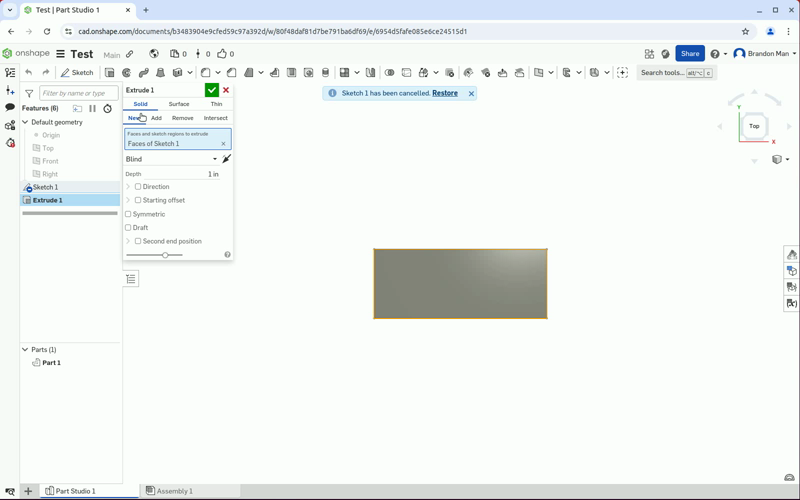
mouse_move(137, 120)
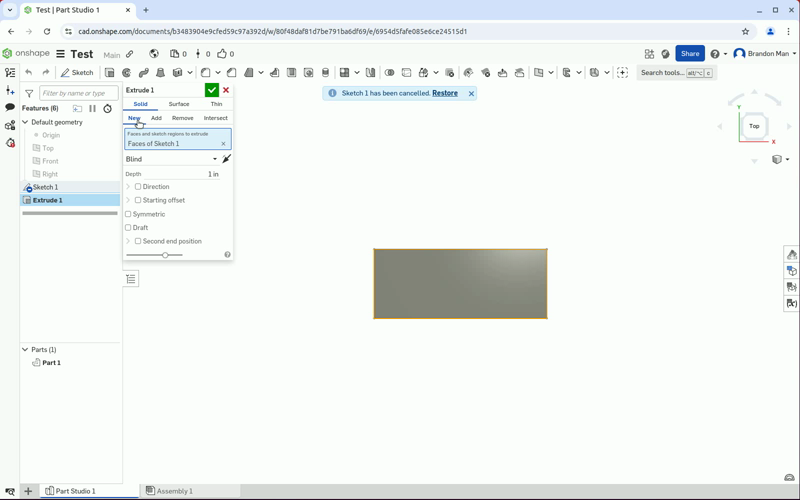
click(137, 120)
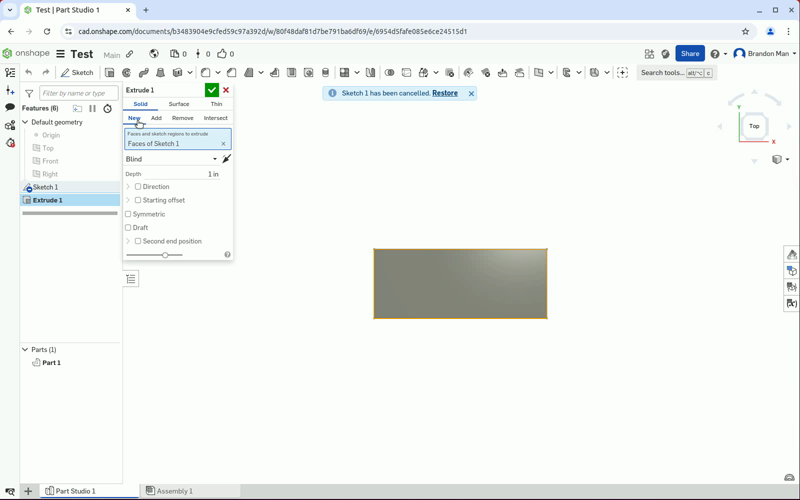
key(tab, 4)
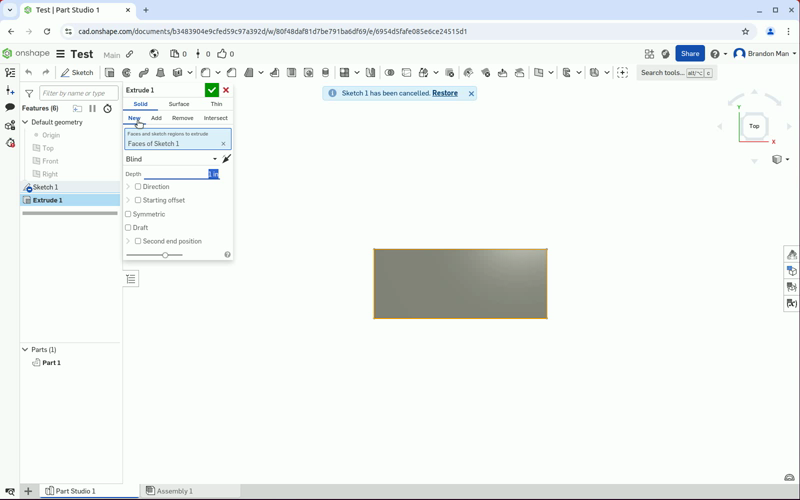
text(1.685)
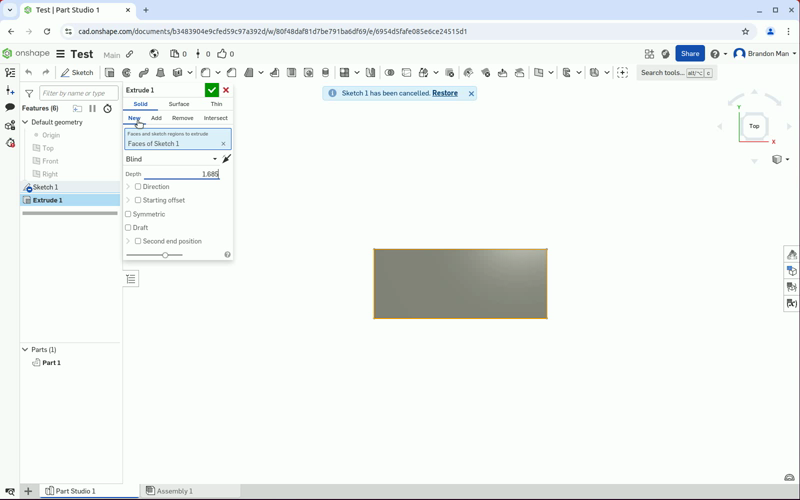
key(enter)
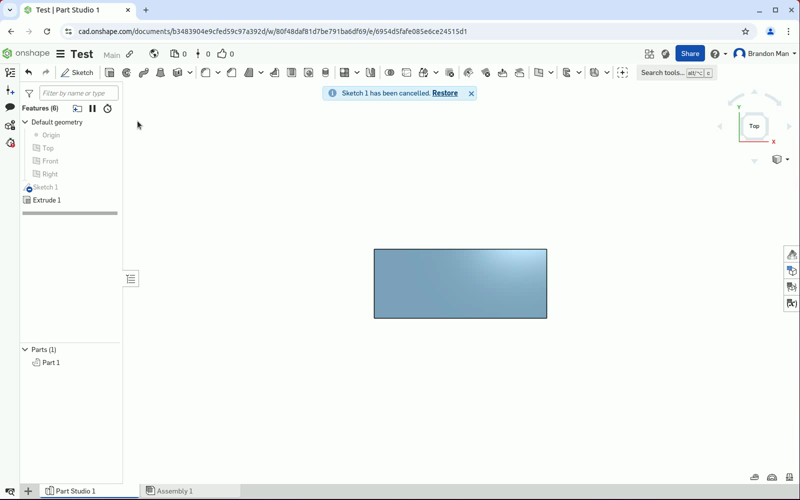
key(shift+h)
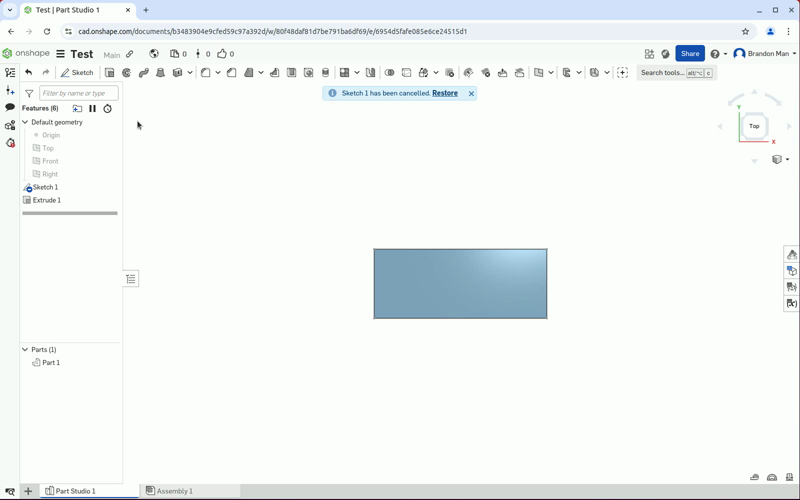
key(shift+h)
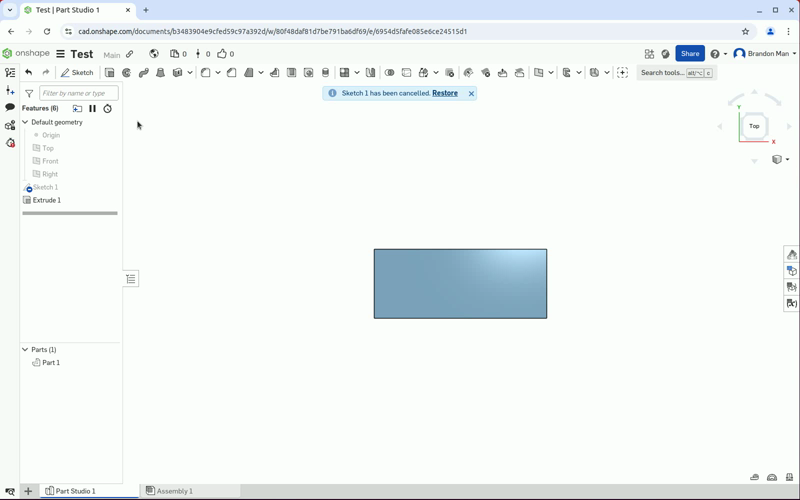
mouse_move(73, 189)
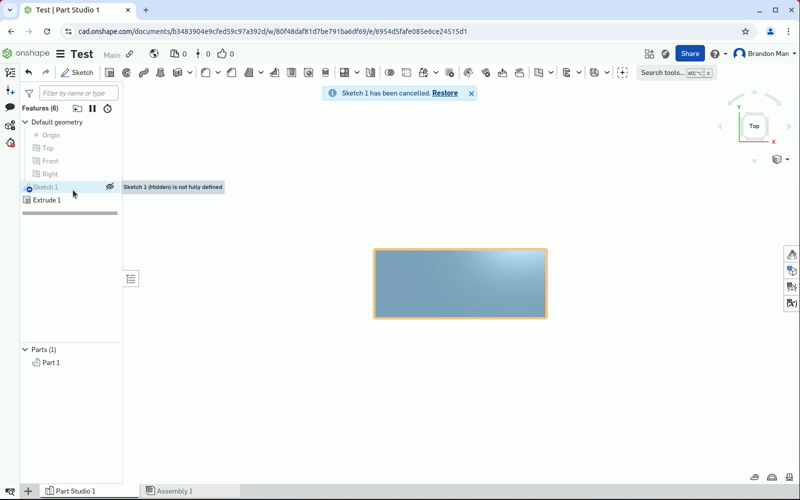
click(73, 189)
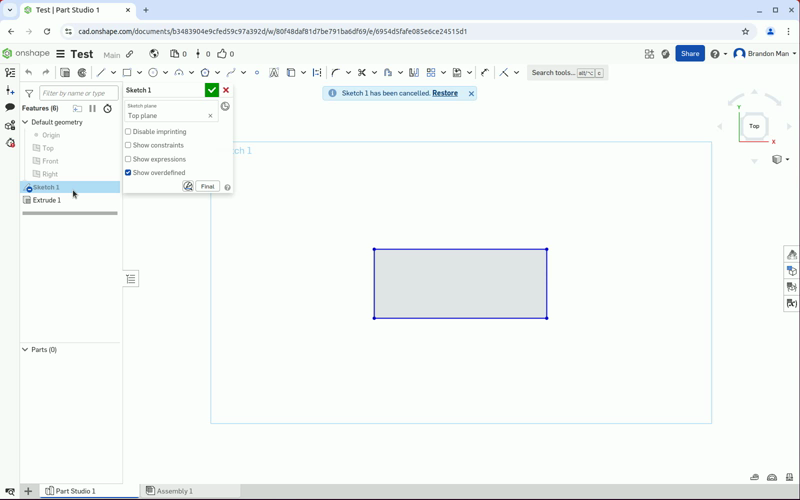
mouse_move(229, 92)
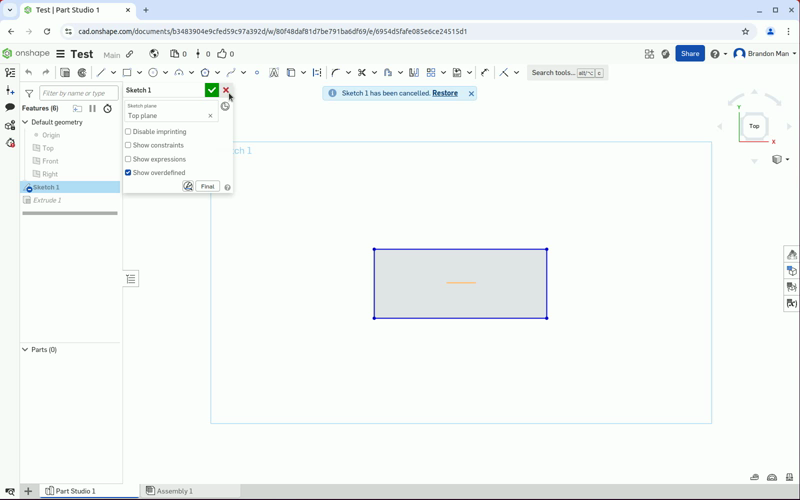
click(229, 92)
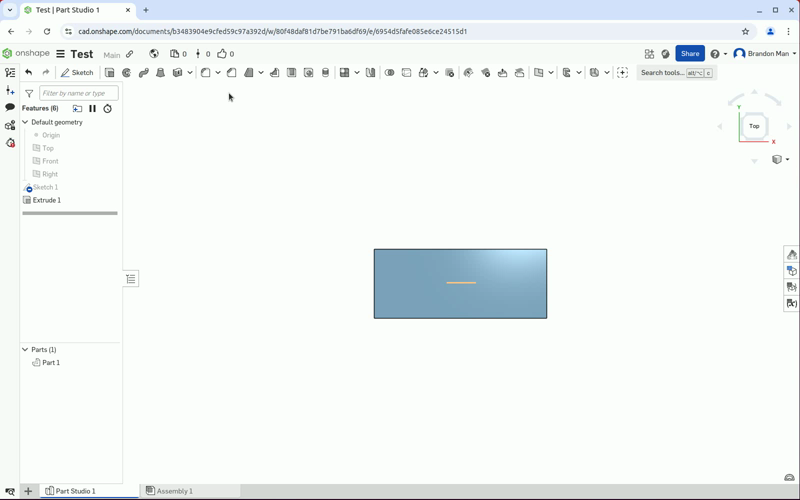
mouse_move(541, 75)
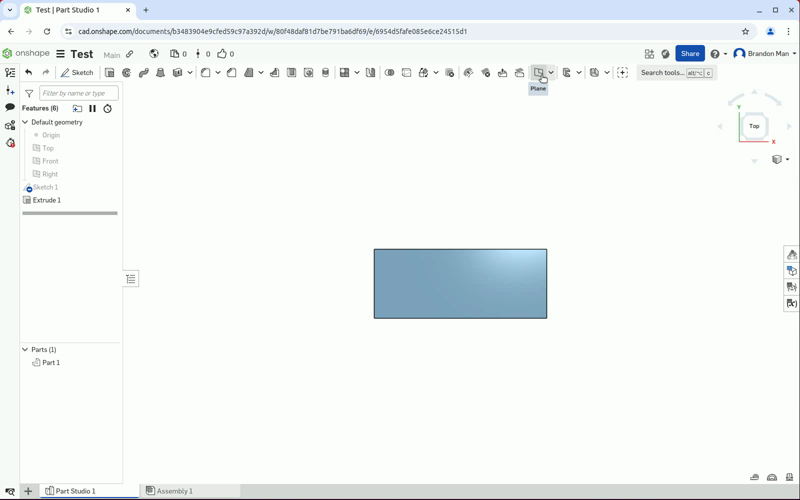
click(541, 75)
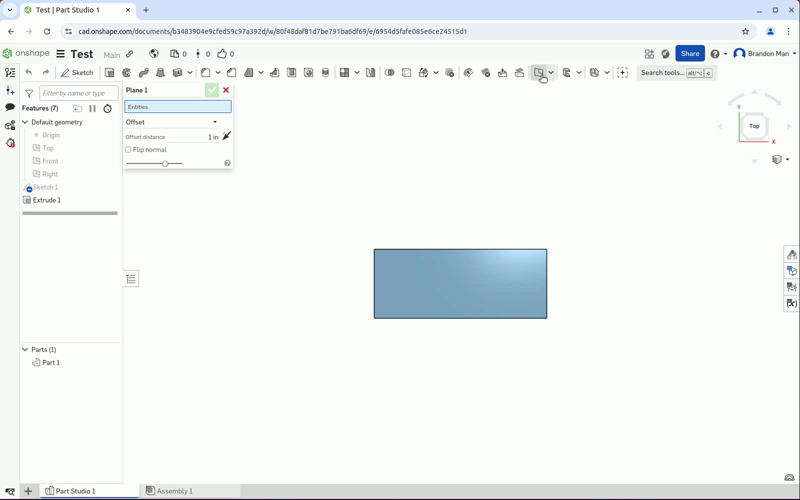
mouse_move(73, 150)
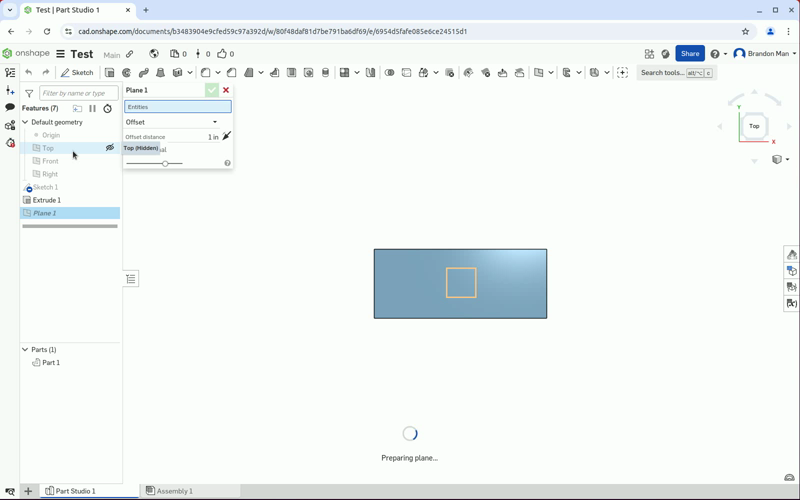
click(73, 150)
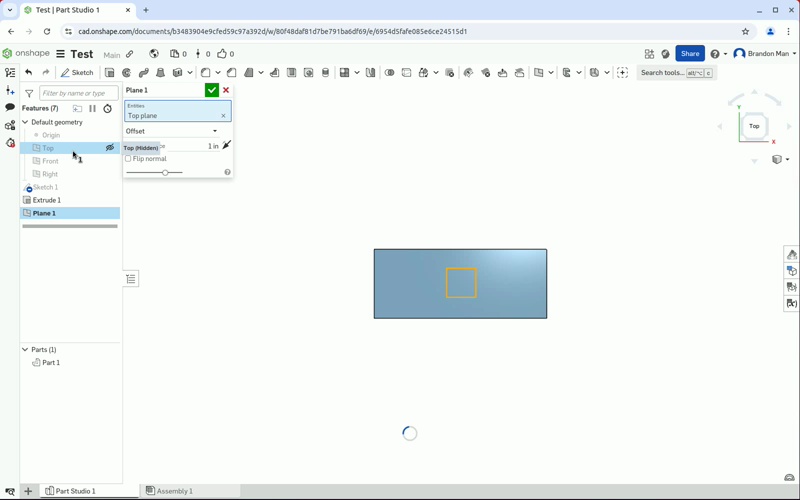
key(tab, 2)
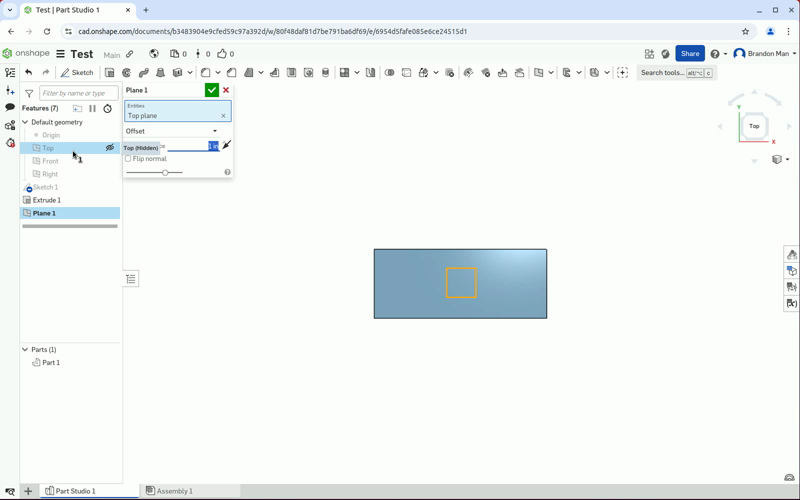
text(1.695)
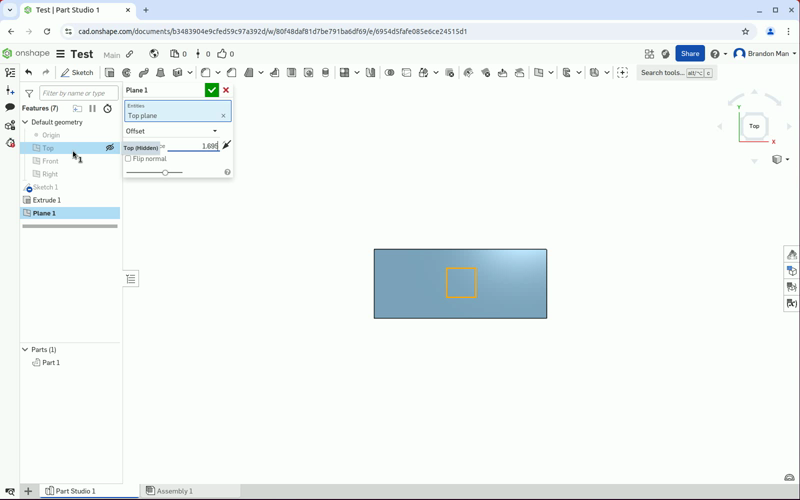
key(enter, 2)
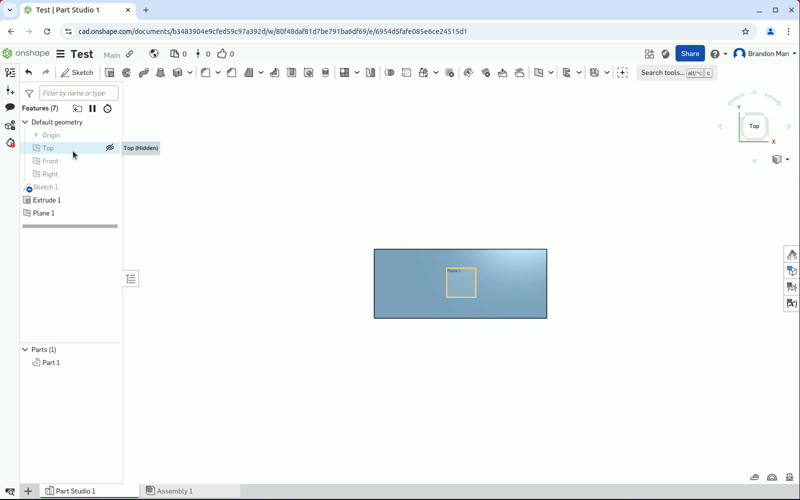
key(shift+s)
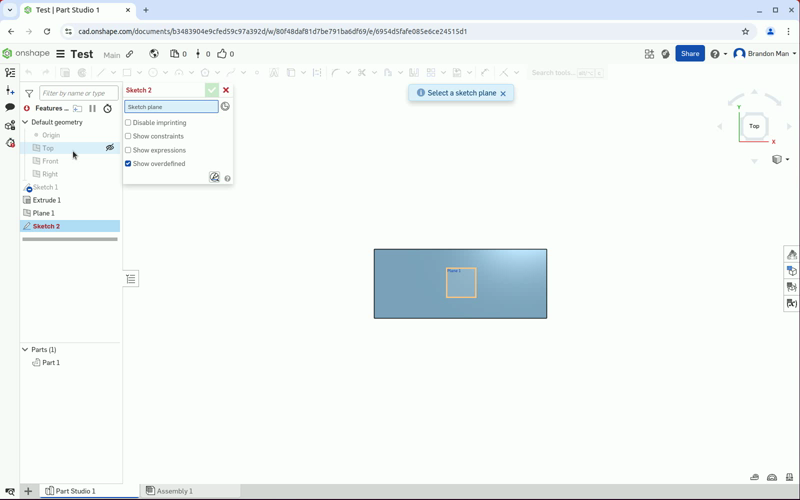
mouse_move(73, 215)
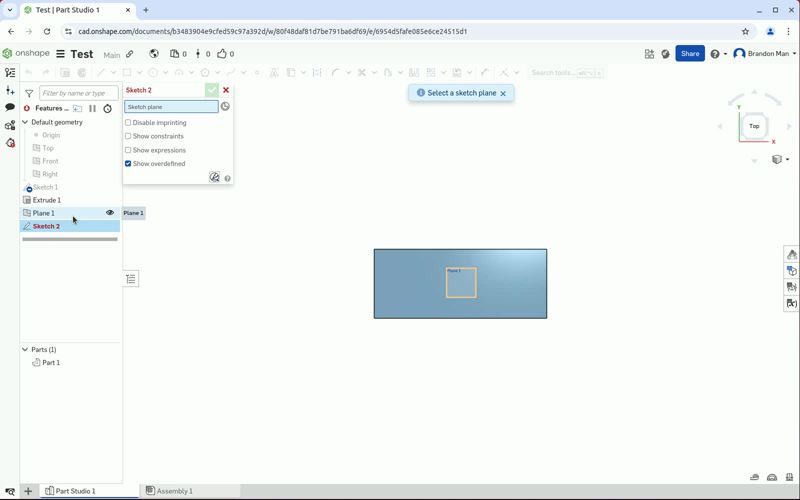
click(73, 215)
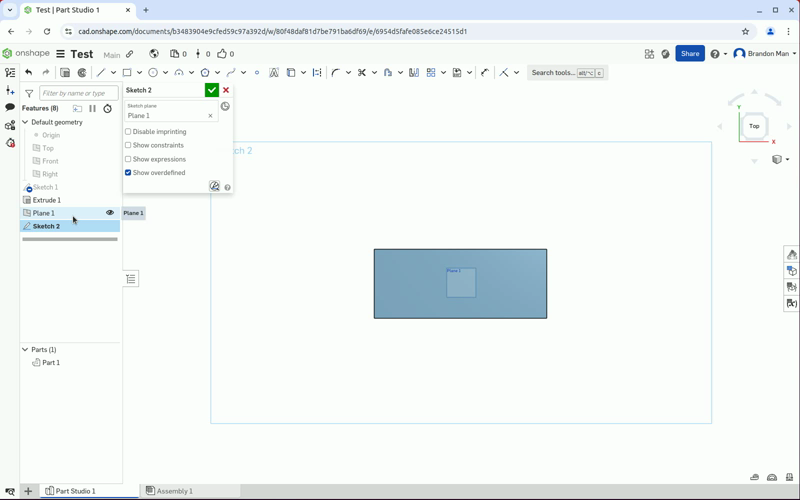
mouse_move(73, 352)
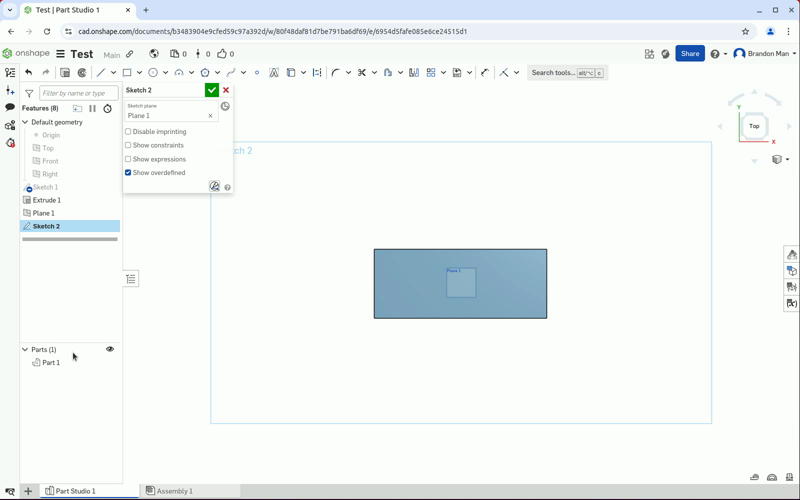
key(y)
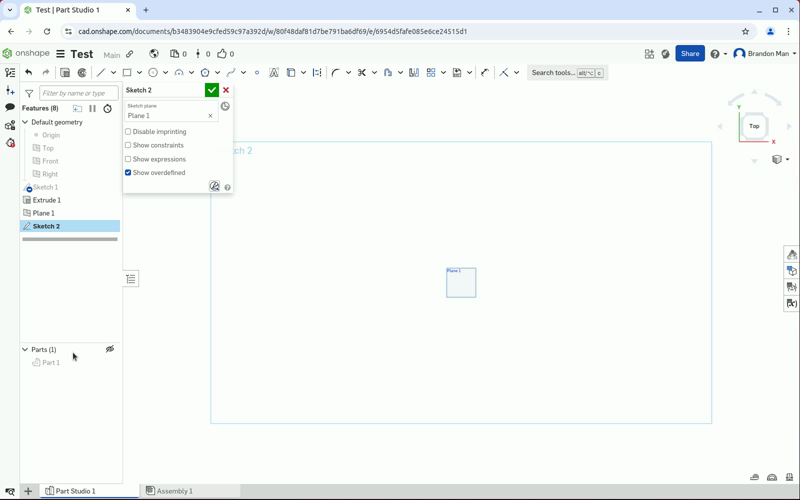
key(l)
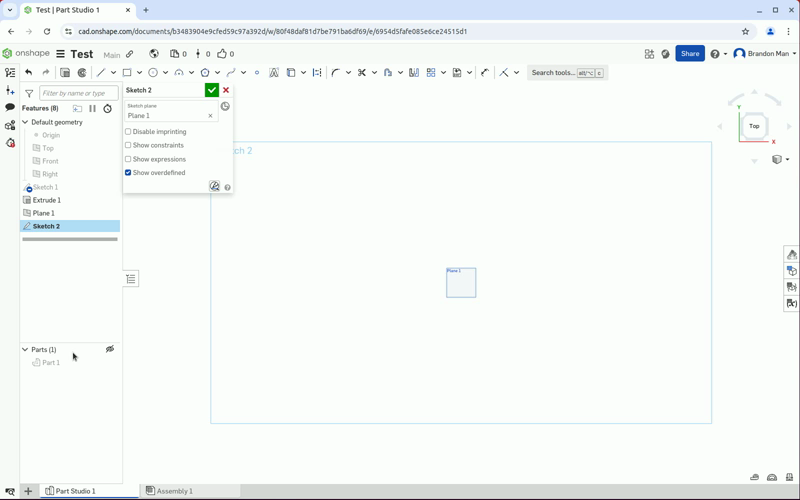
key_down(shift)
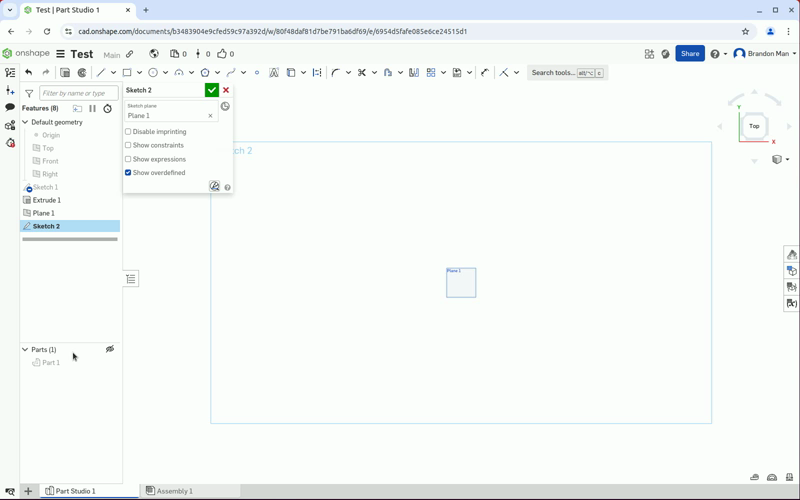
mouse_move(374, 318)
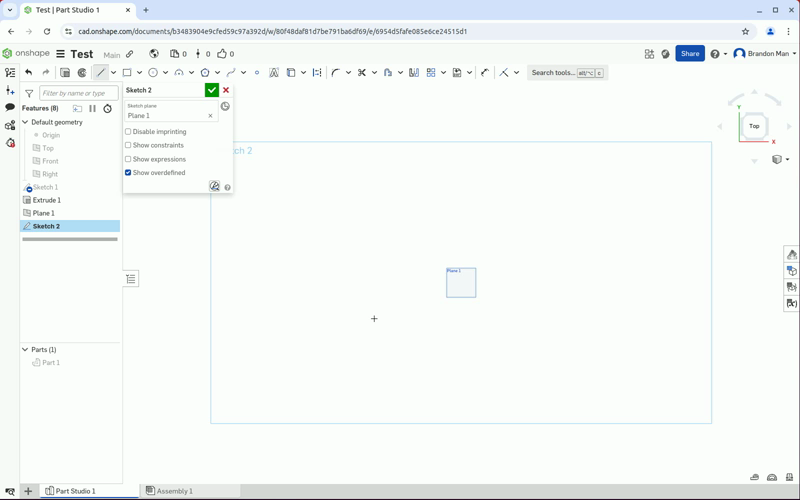
click(374, 318)
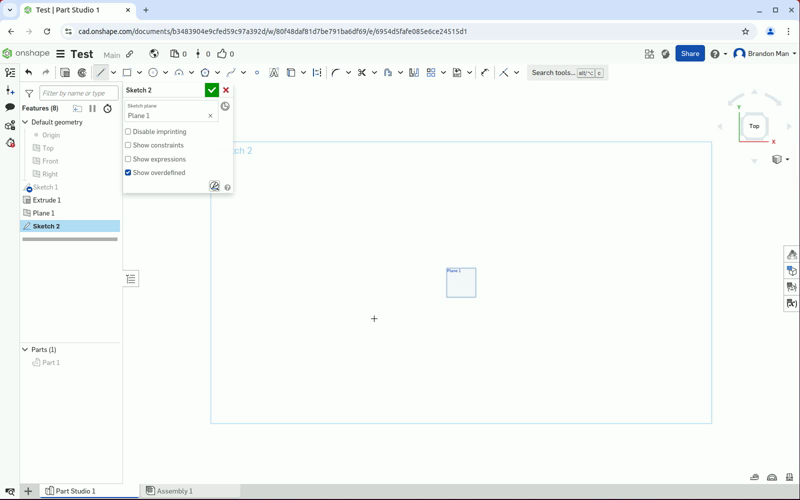
key_up(shift)
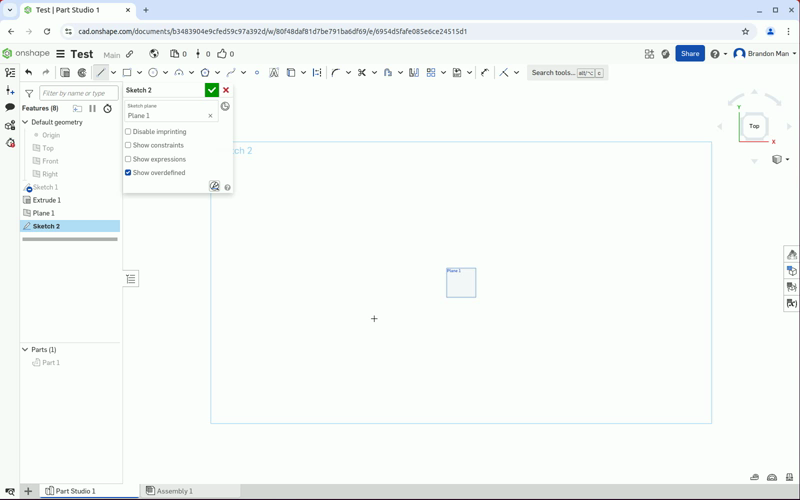
key_down(shift)
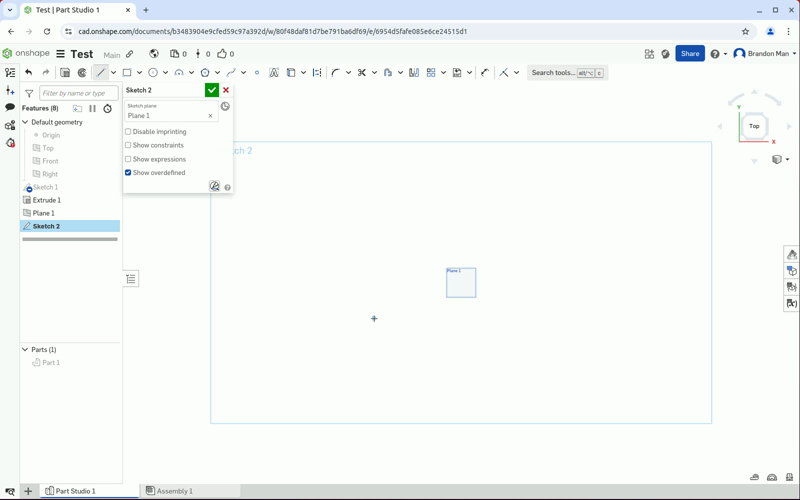
mouse_move(546, 318)
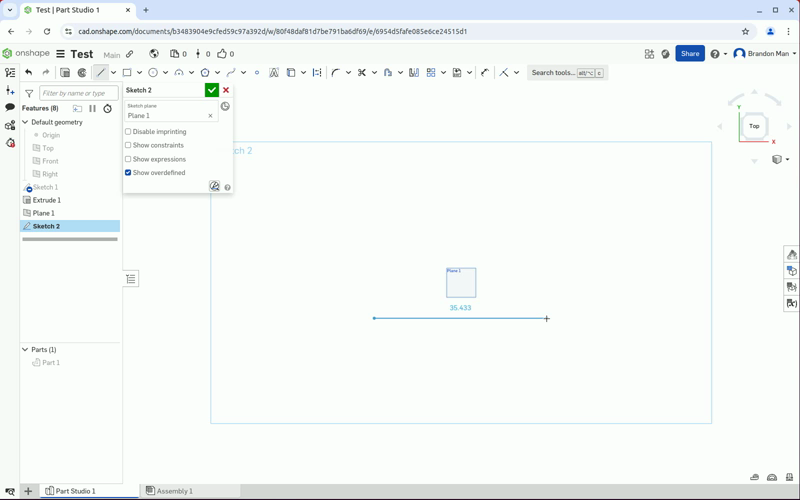
click(546, 318)
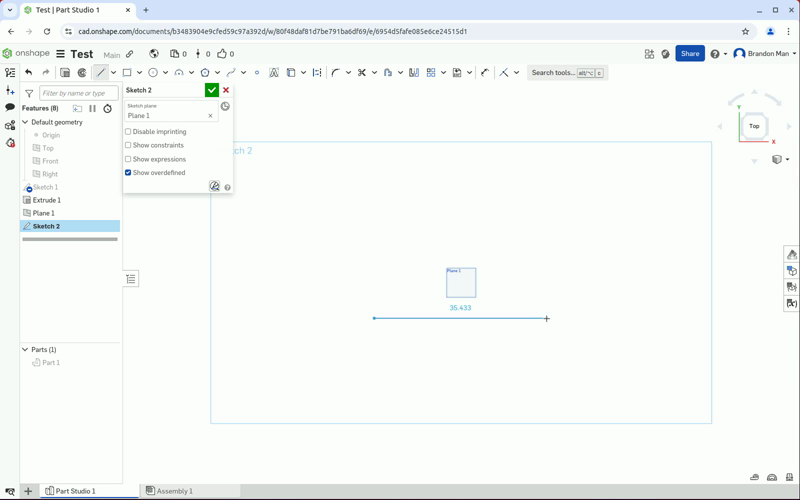
key_up(shift)
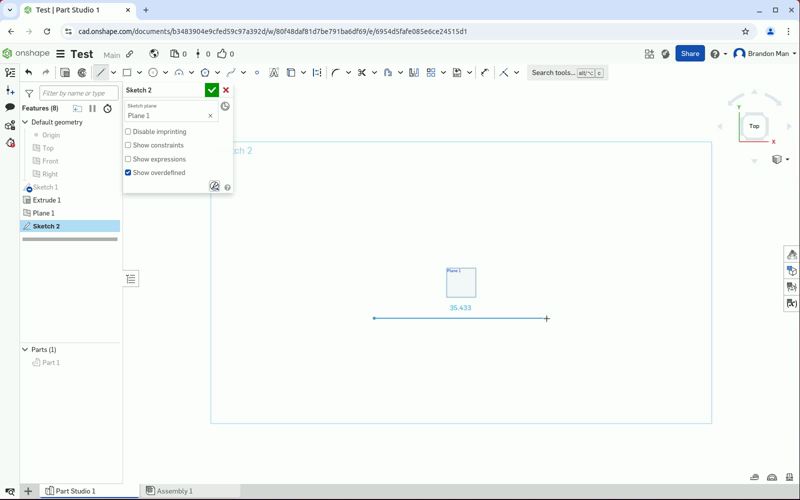
key_down(shift)
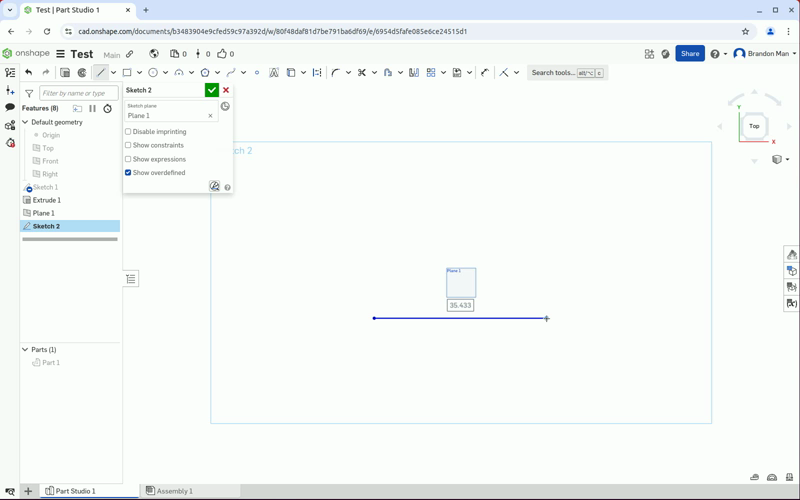
mouse_move(546, 249)
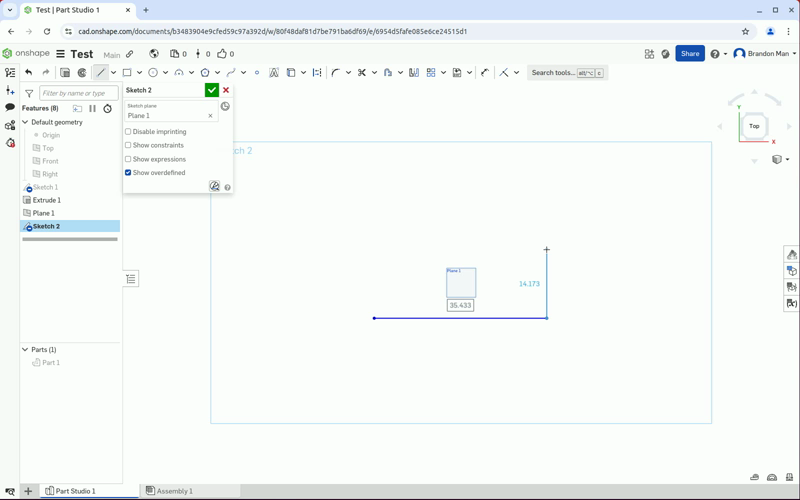
click(546, 249)
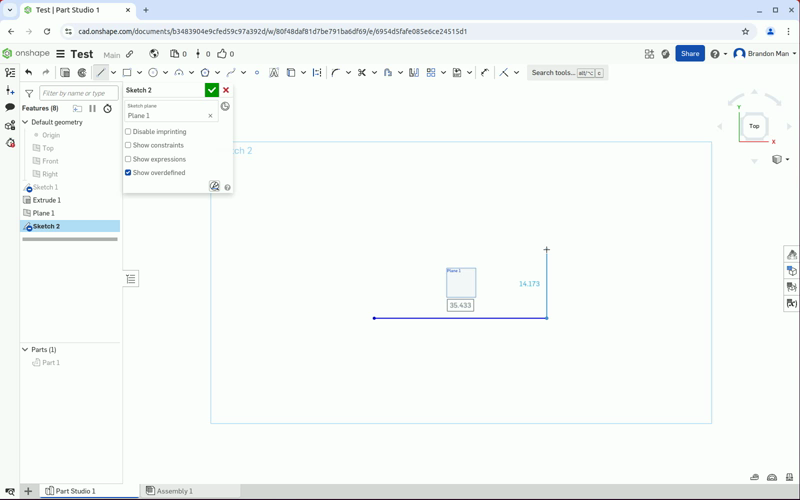
key_up(shift)
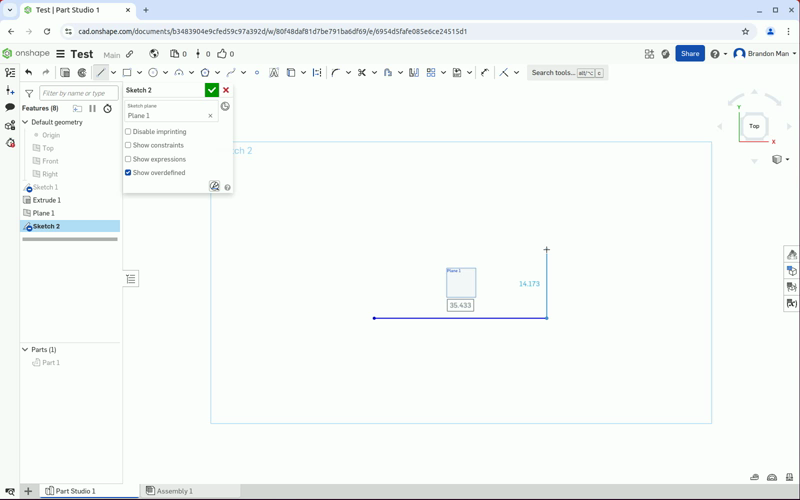
key_down(shift)
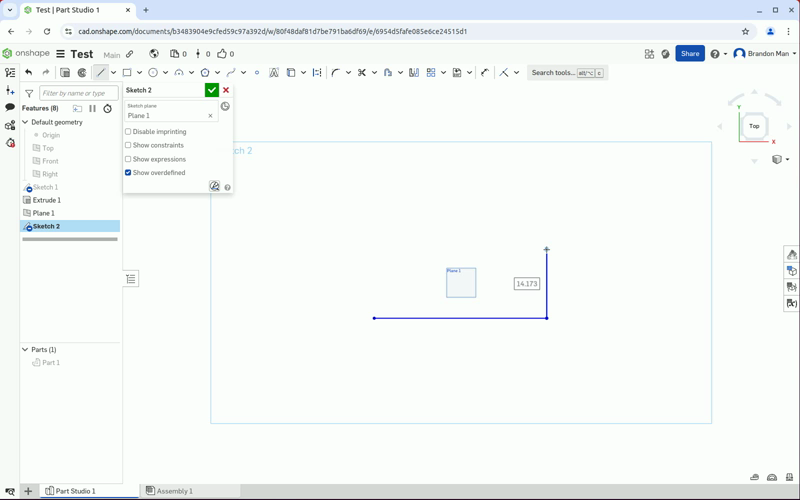
mouse_move(374, 249)
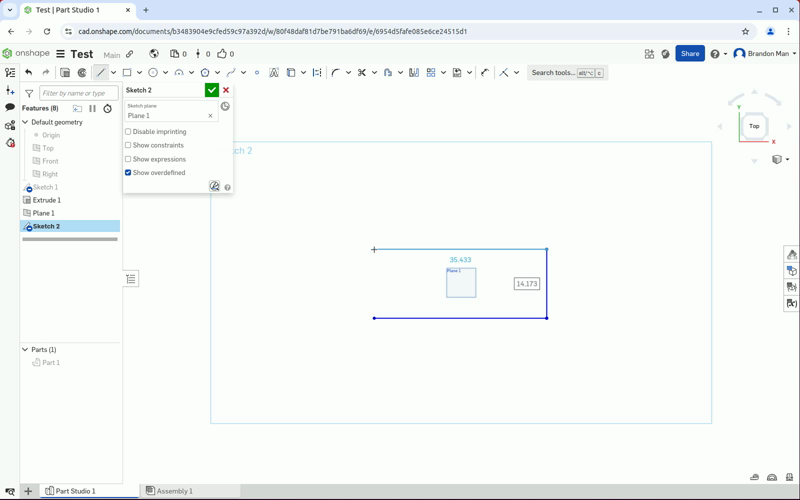
click(374, 249)
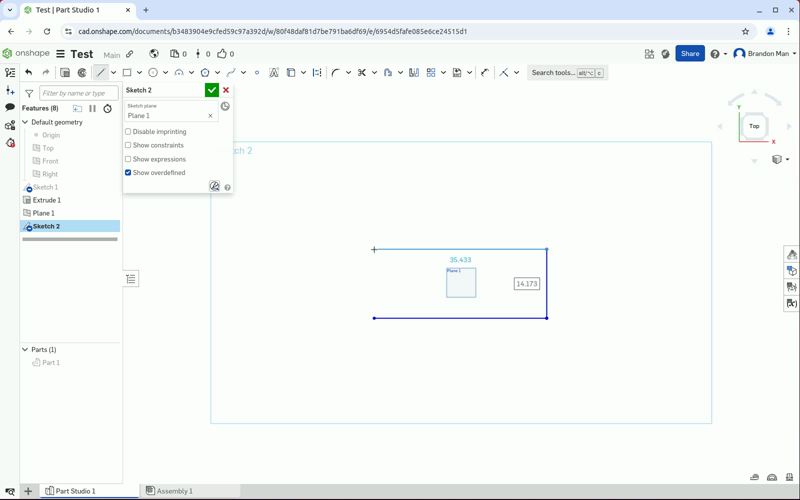
key_up(shift)
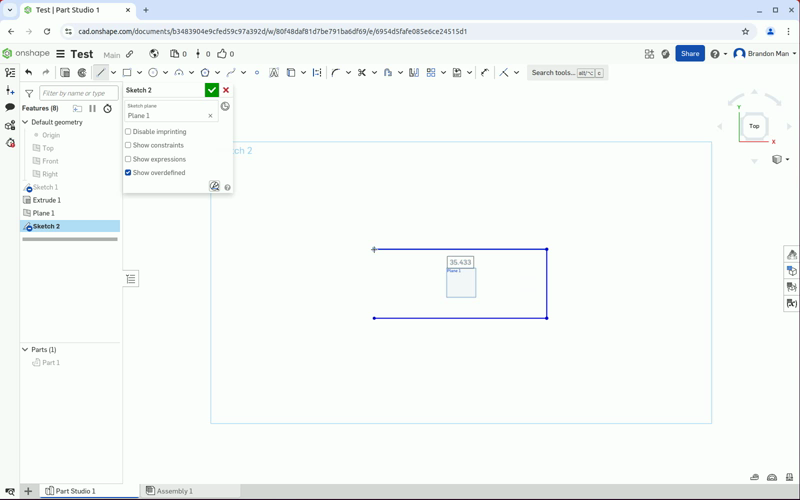
key_down(shift)
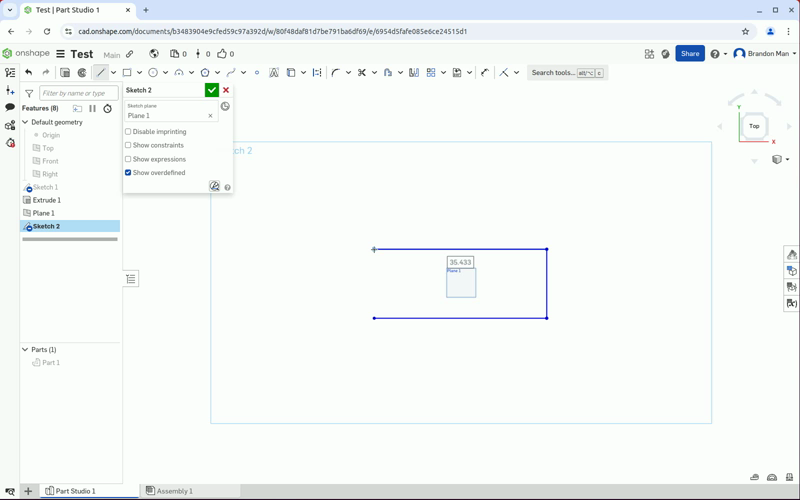
mouse_move(374, 318)
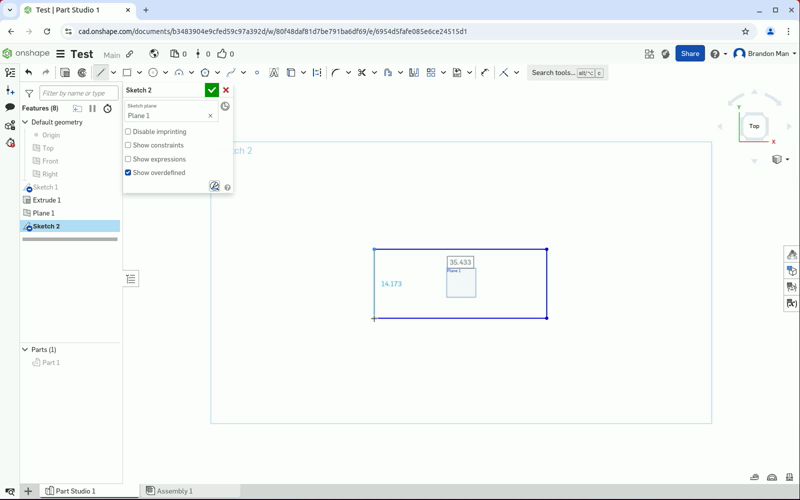
key_up(shift)
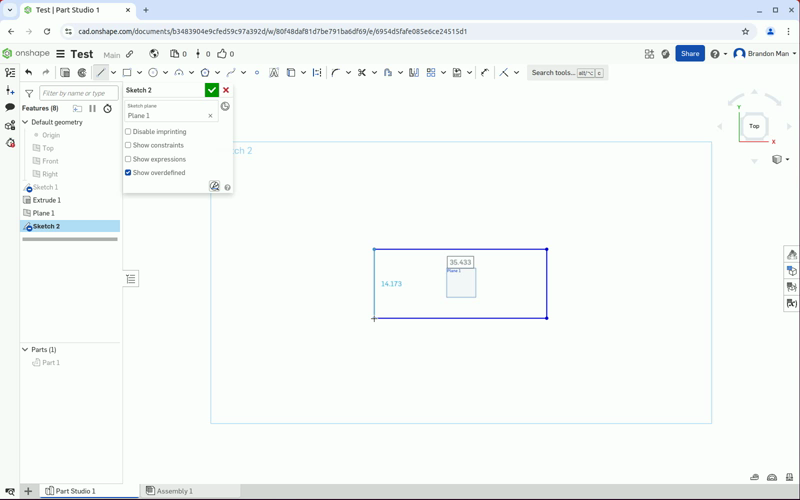
click(374, 318)
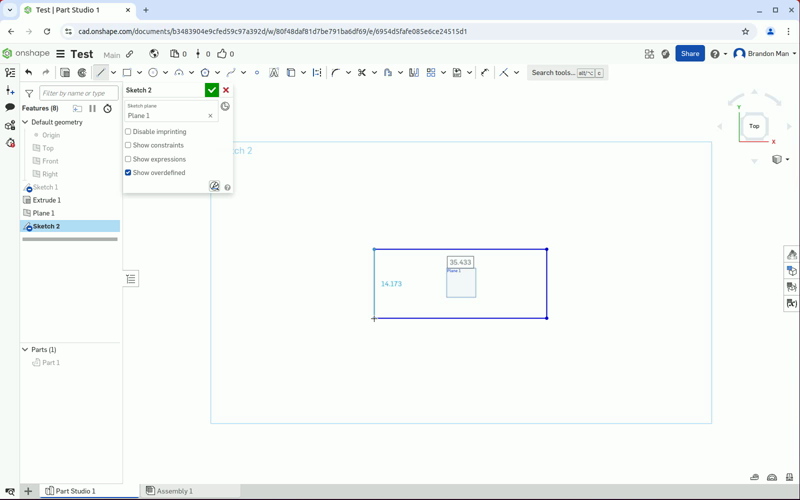
key(esc)
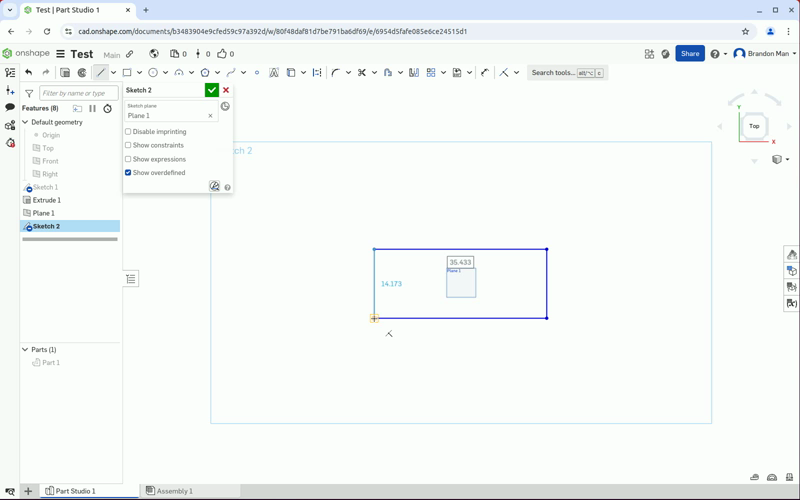
key(l)
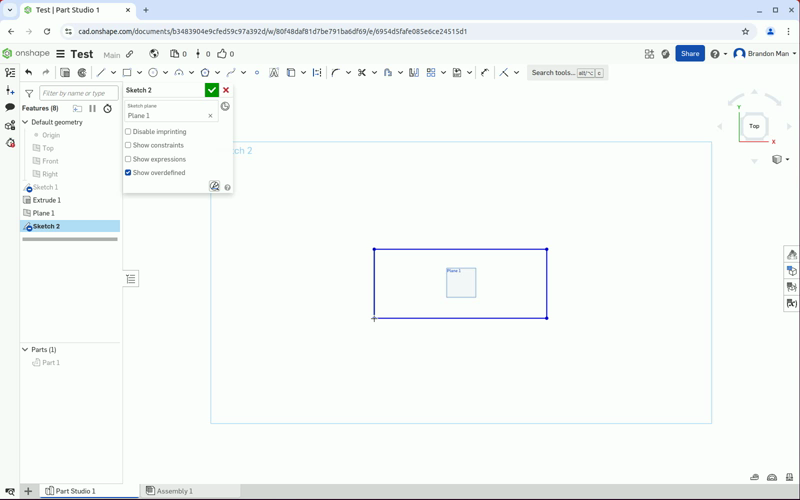
key_down(shift)
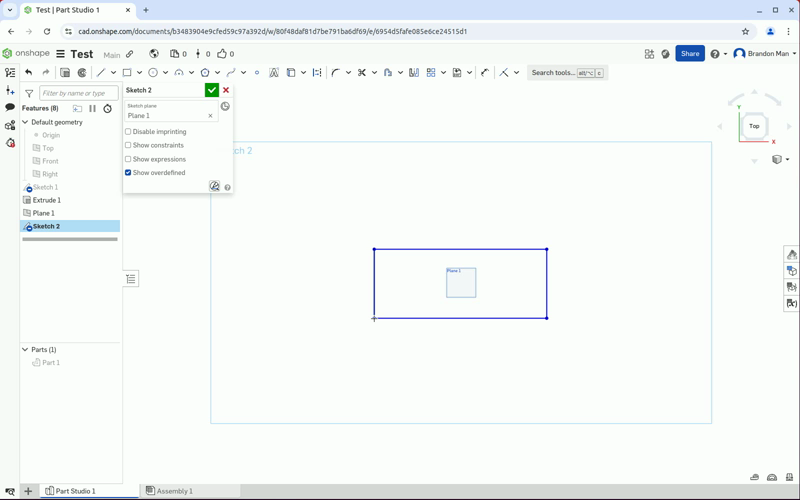
mouse_move(399, 285)
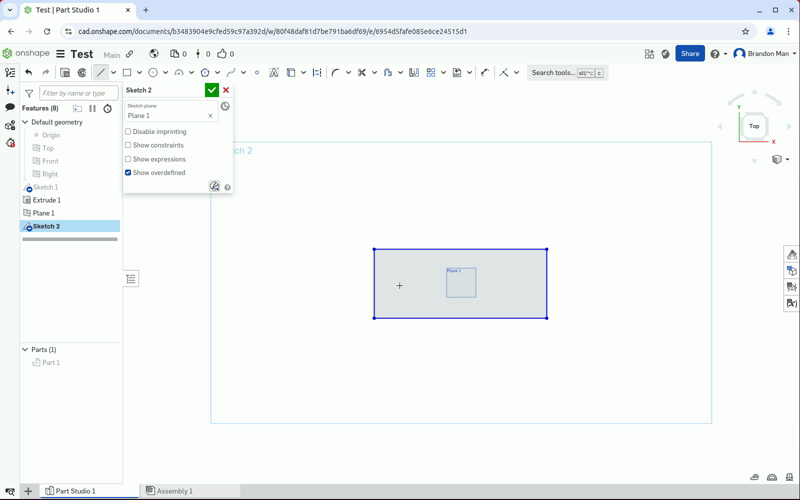
click(399, 285)
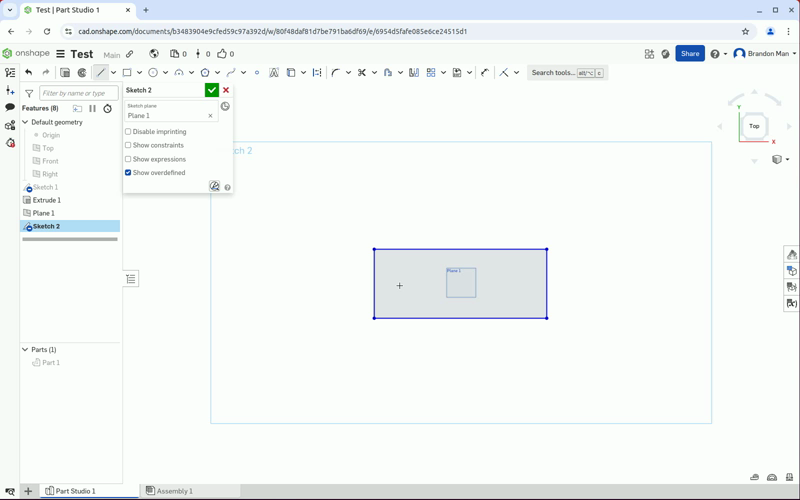
key_up(shift)
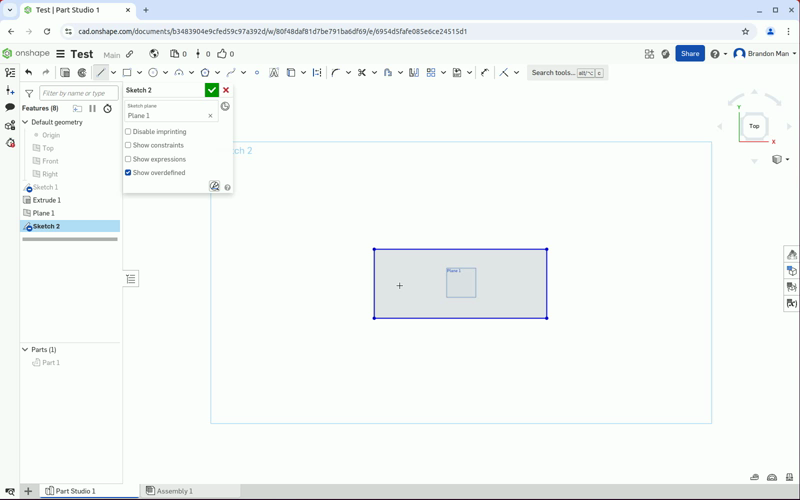
key_down(shift)
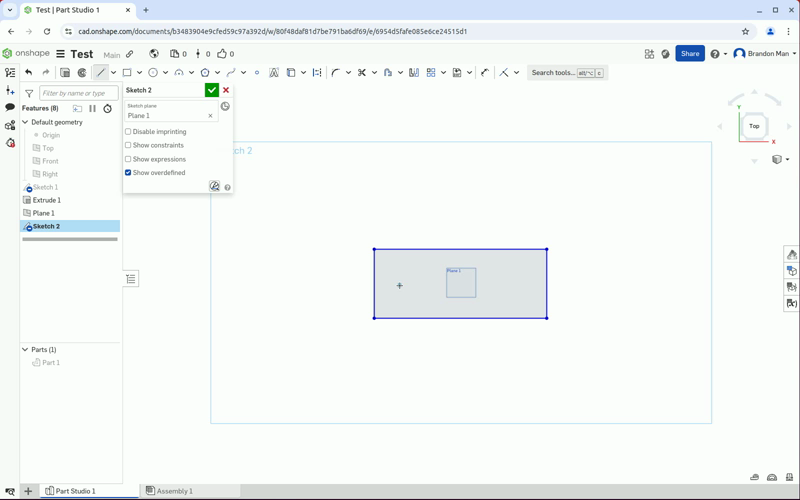
mouse_move(521, 285)
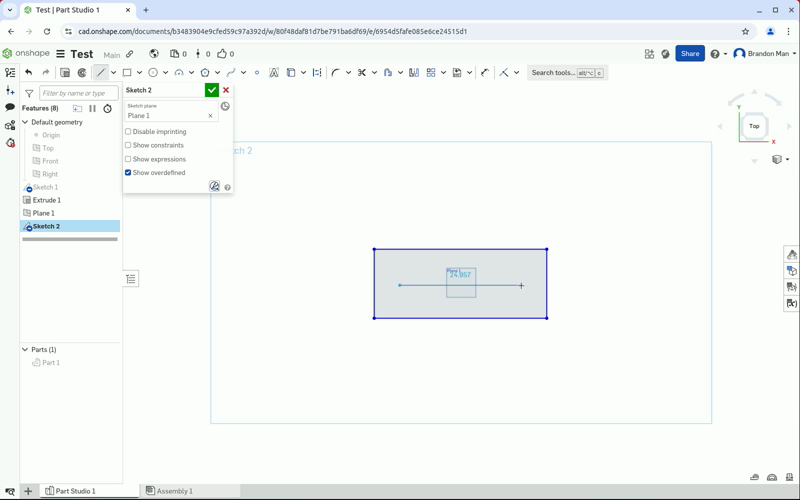
click(521, 285)
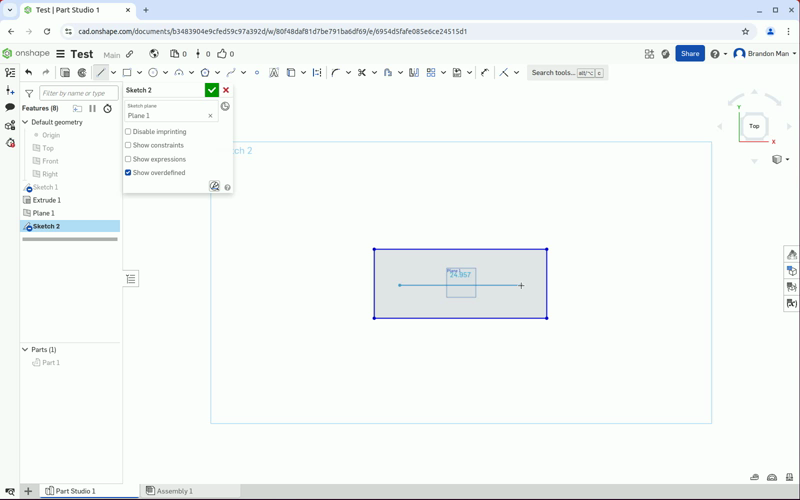
key_up(shift)
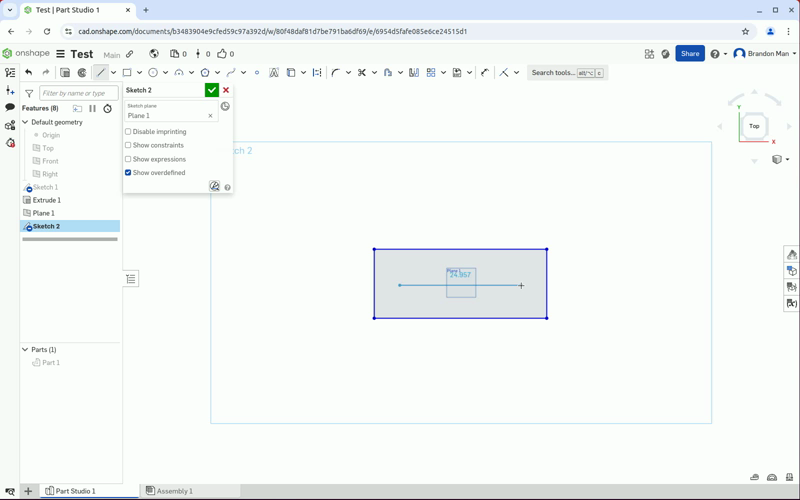
key_down(shift)
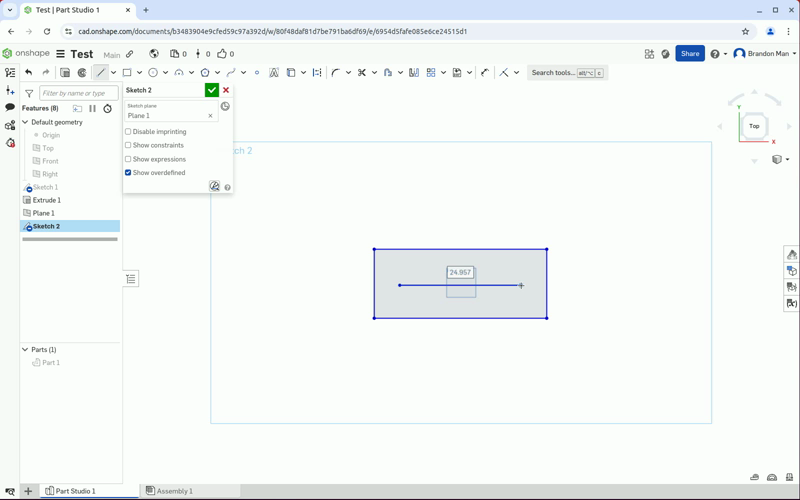
mouse_move(551, 285)
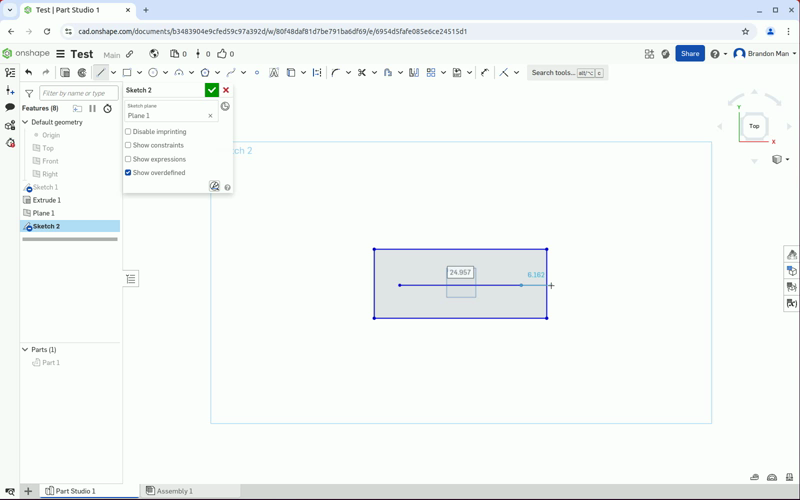
mouse_move(521, 281)
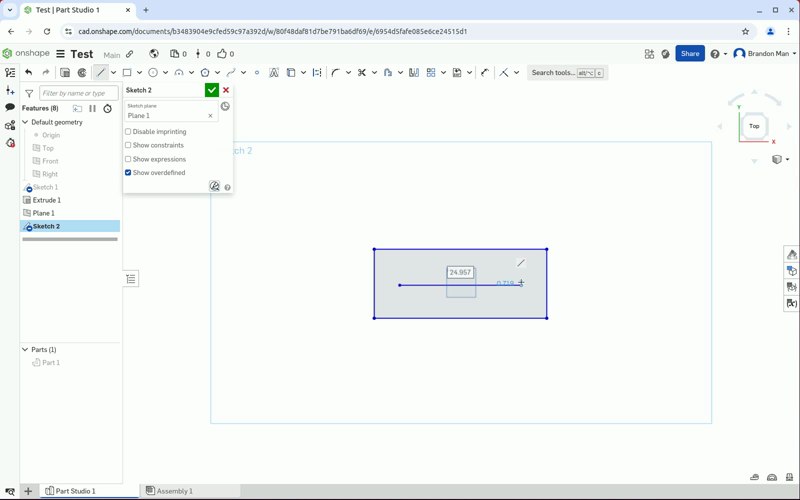
scroll(6)
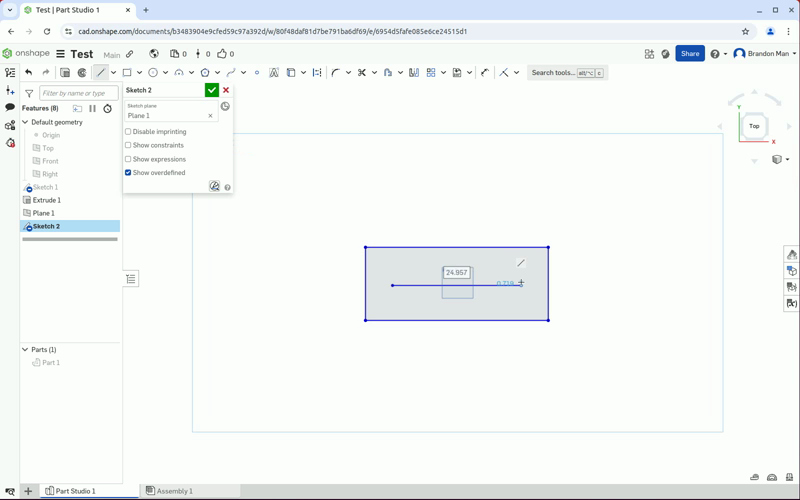
scroll(6)
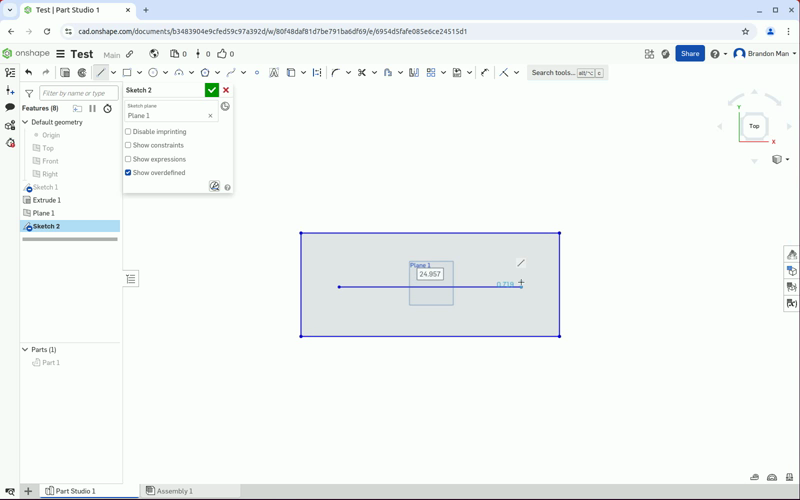
scroll(6)
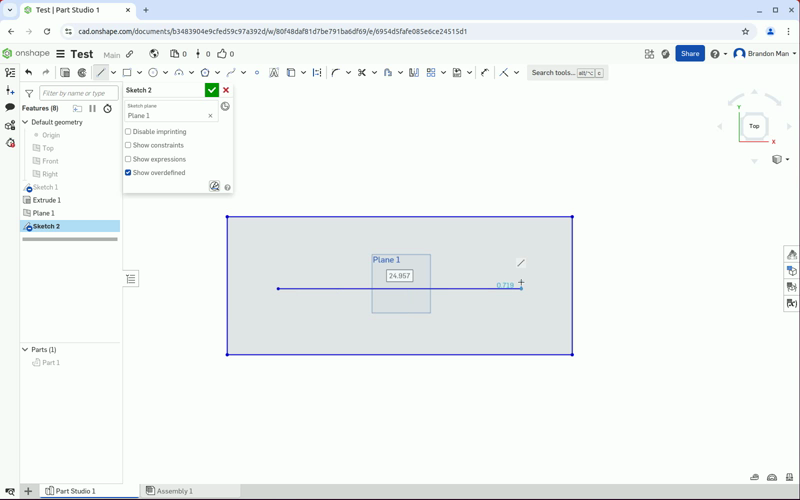
scroll(6)
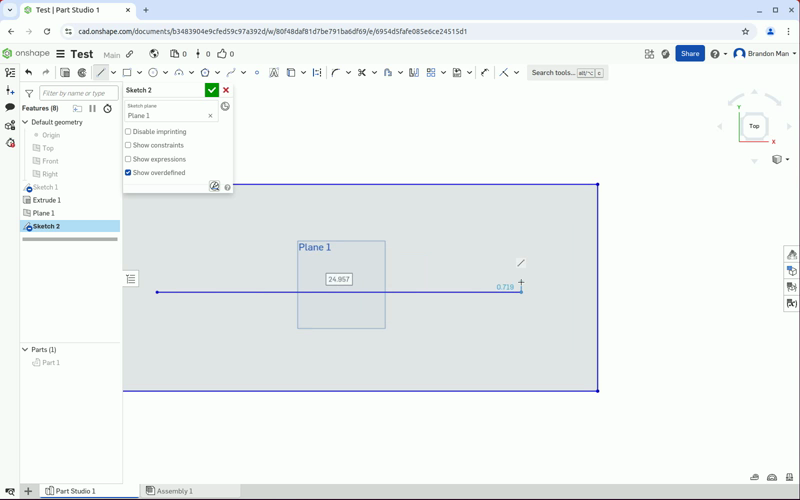
scroll(6)
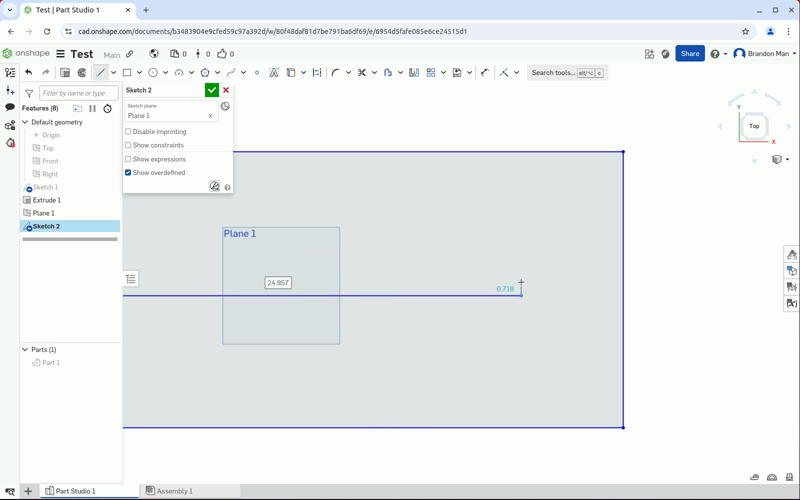
scroll(6)
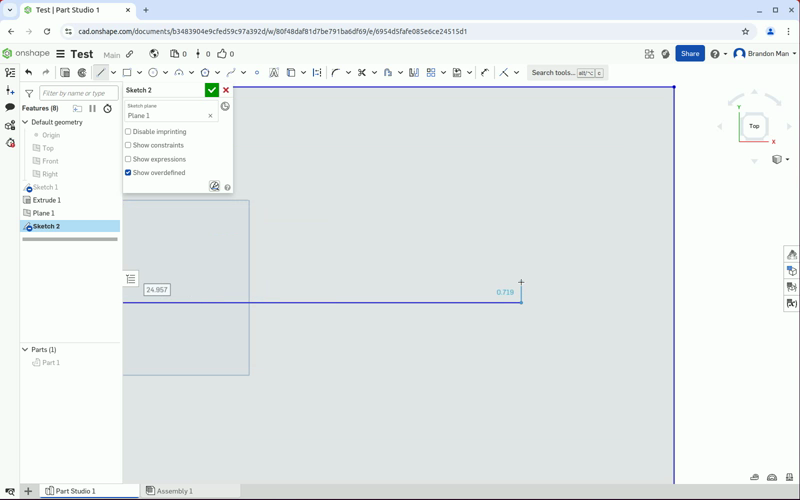
scroll(6)
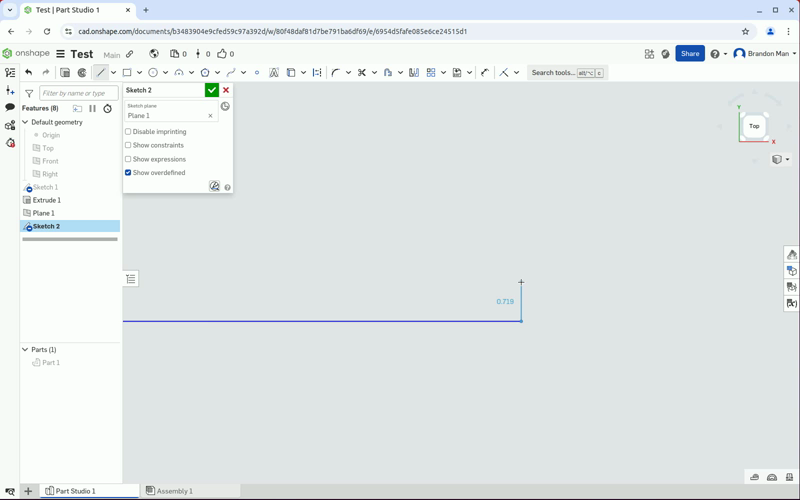
click(521, 281)
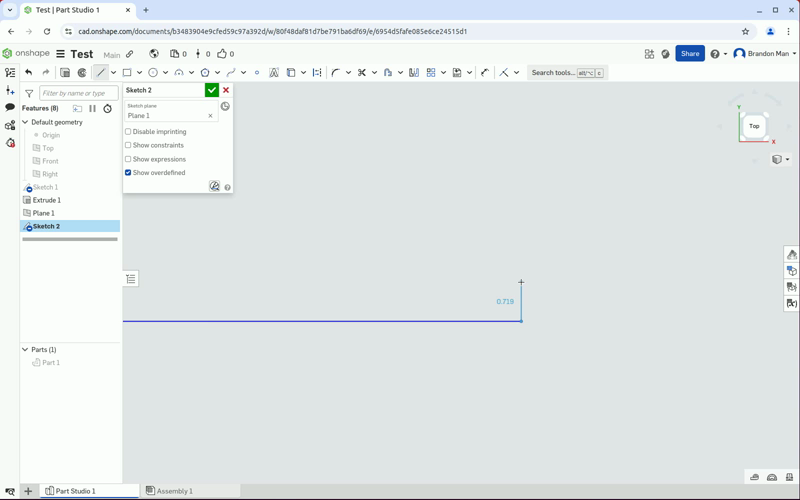
scroll(-6)
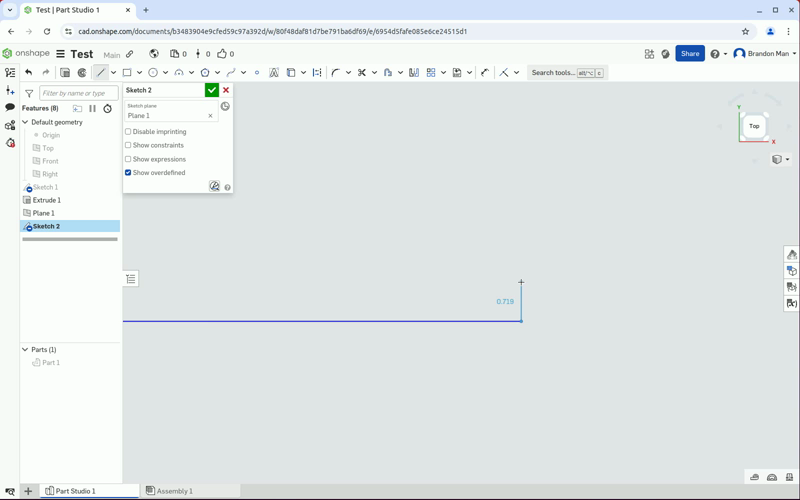
scroll(-6)
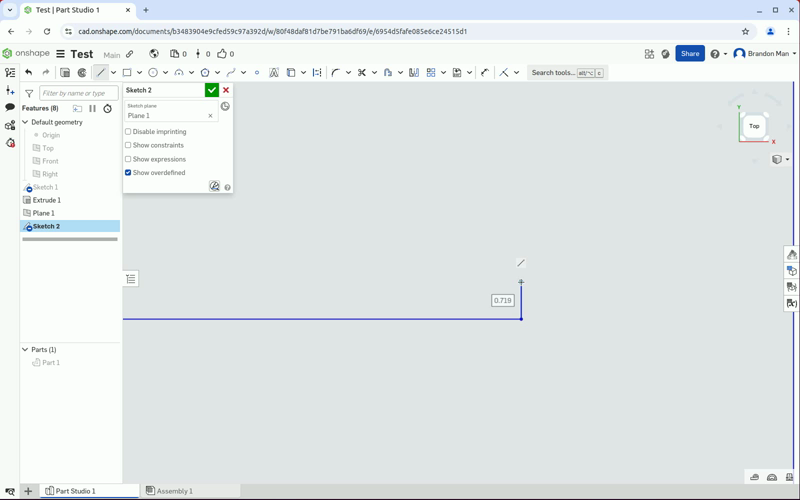
scroll(-6)
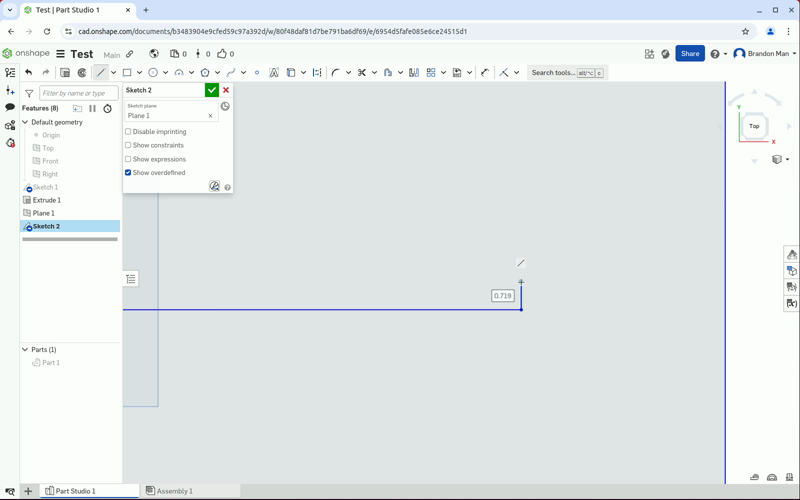
scroll(-6)
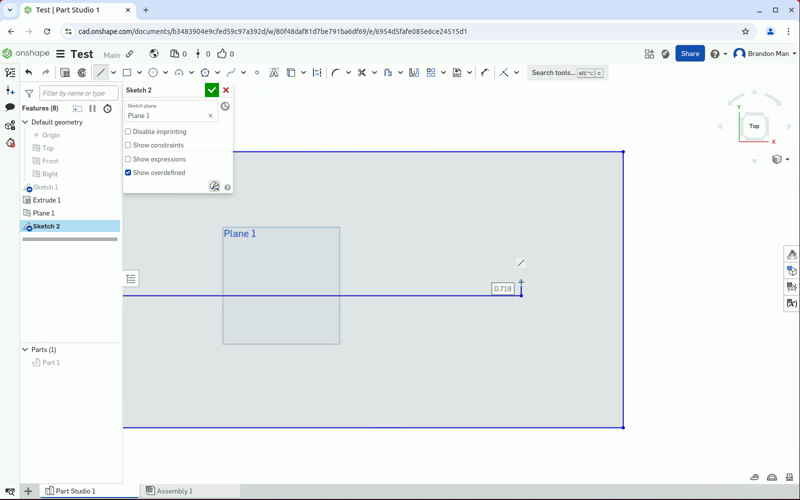
scroll(-6)
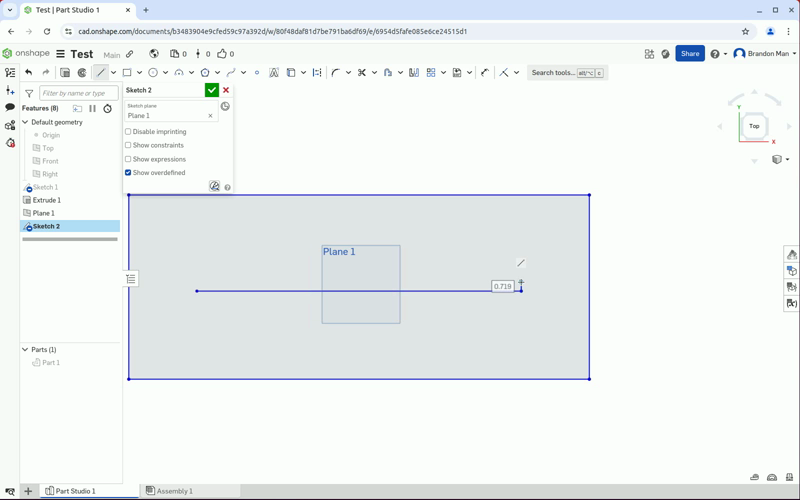
scroll(-6)
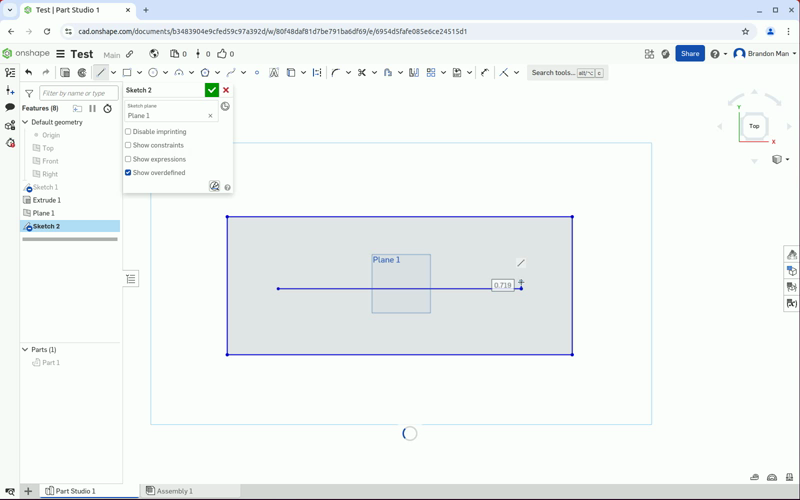
scroll(-6)
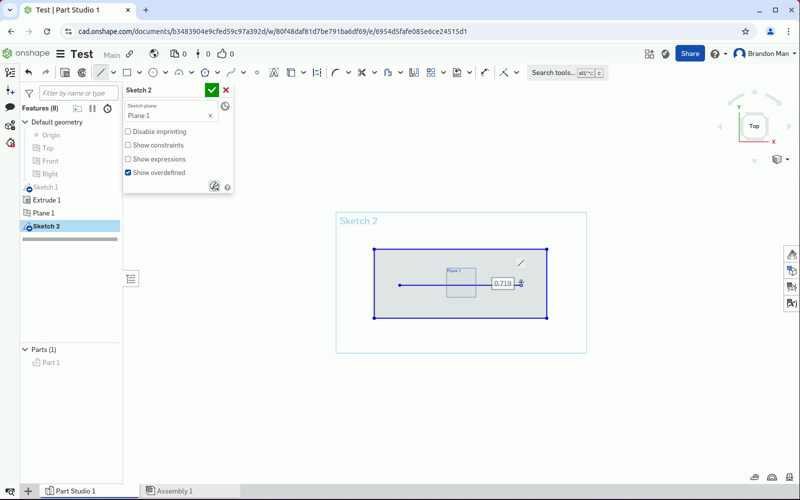
key_up(shift)
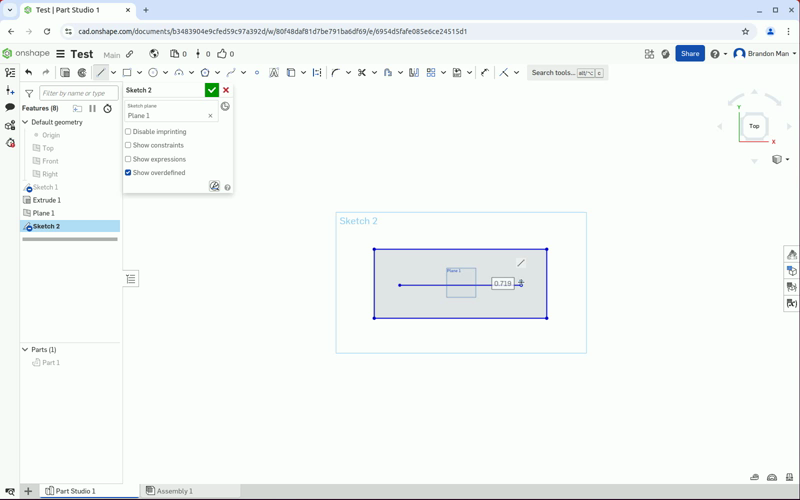
key_down(shift)
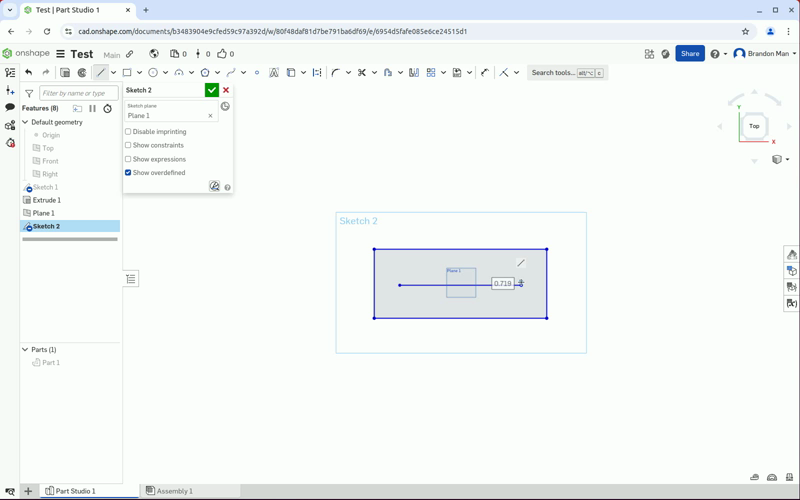
mouse_move(399, 281)
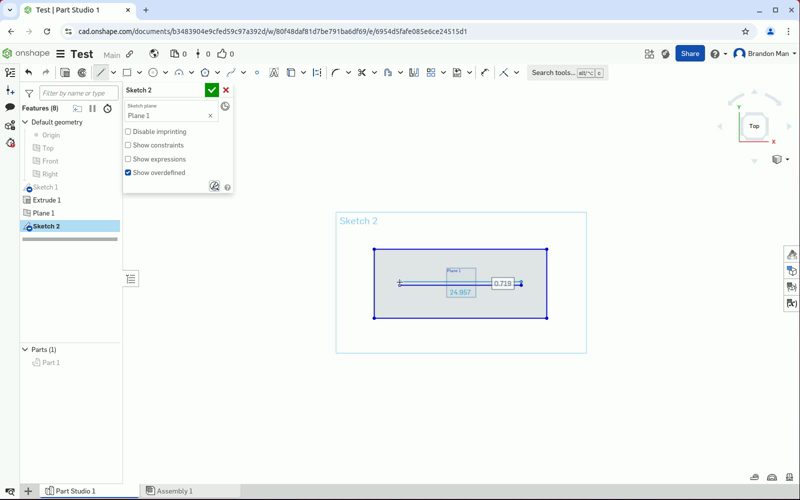
scroll(6)
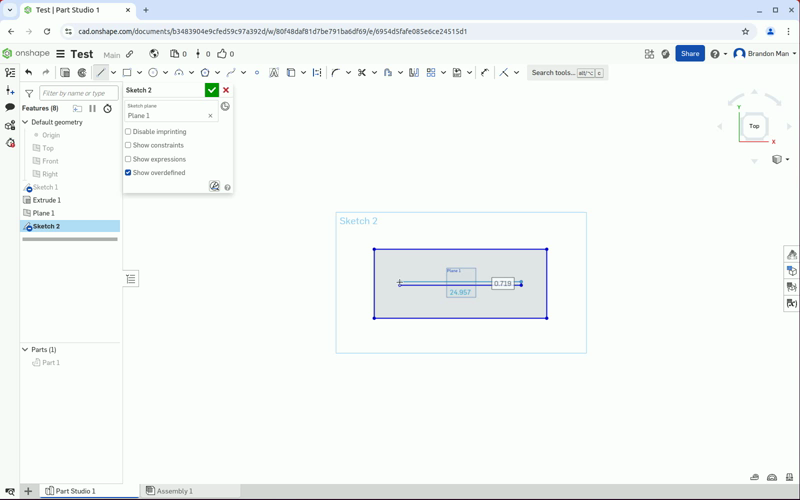
scroll(6)
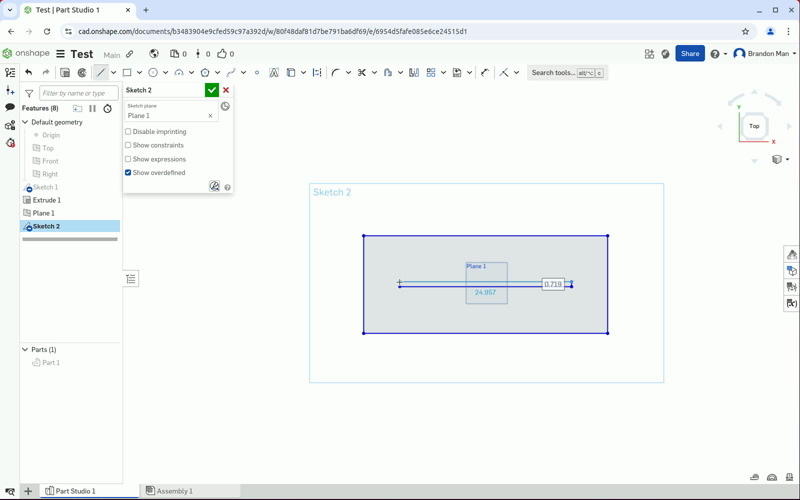
scroll(6)
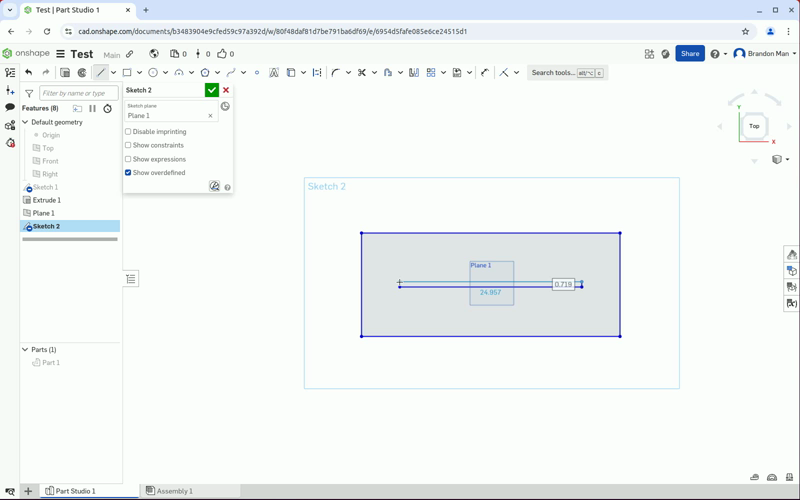
scroll(6)
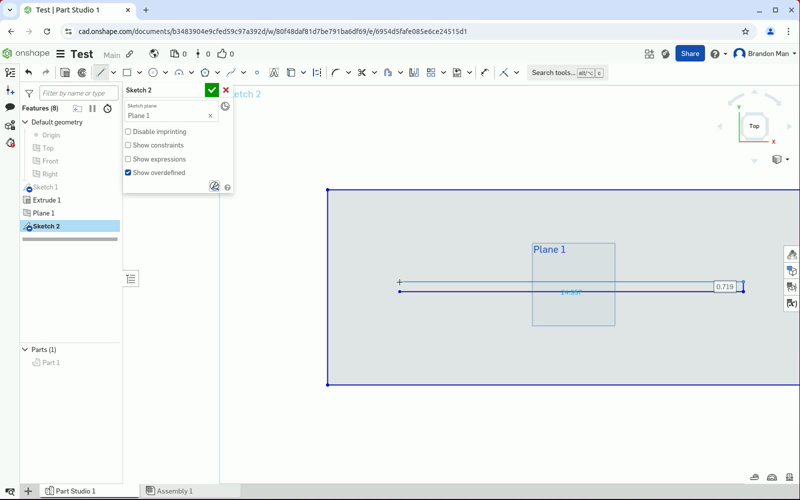
scroll(6)
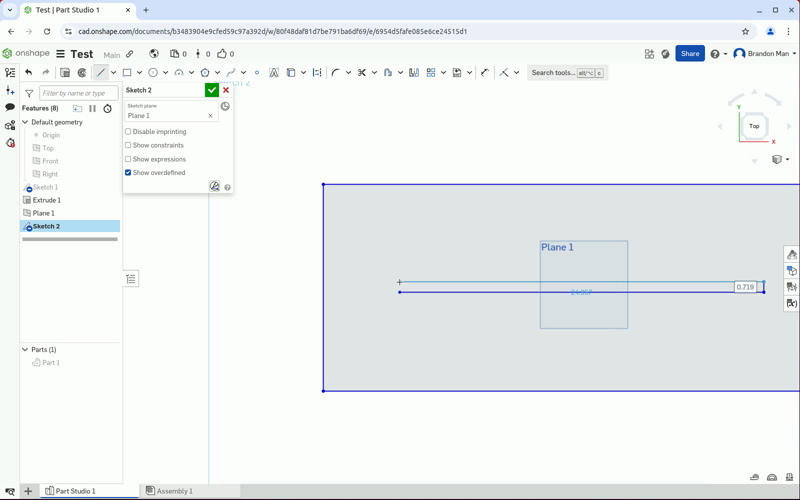
scroll(6)
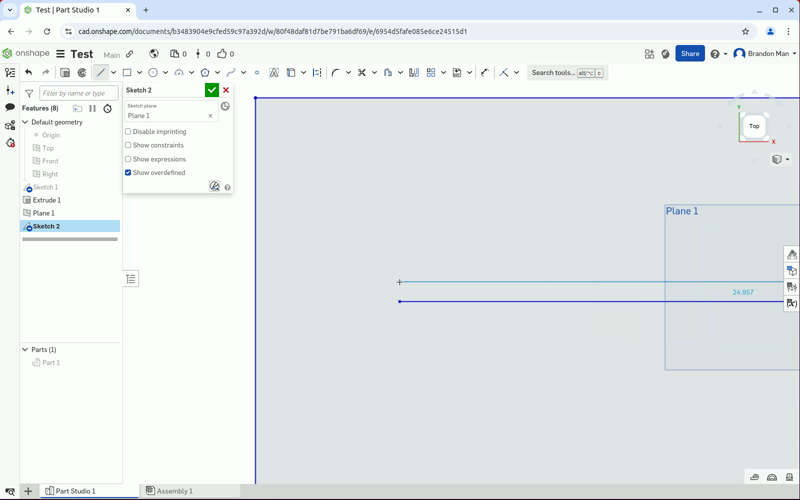
scroll(6)
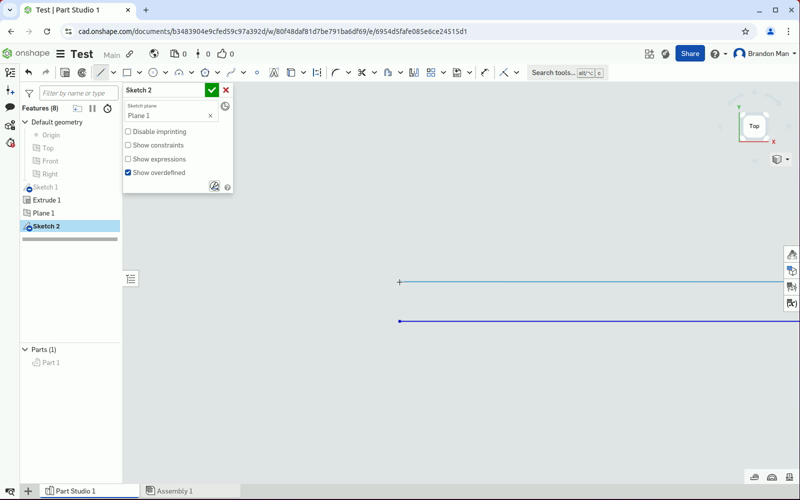
click(399, 281)
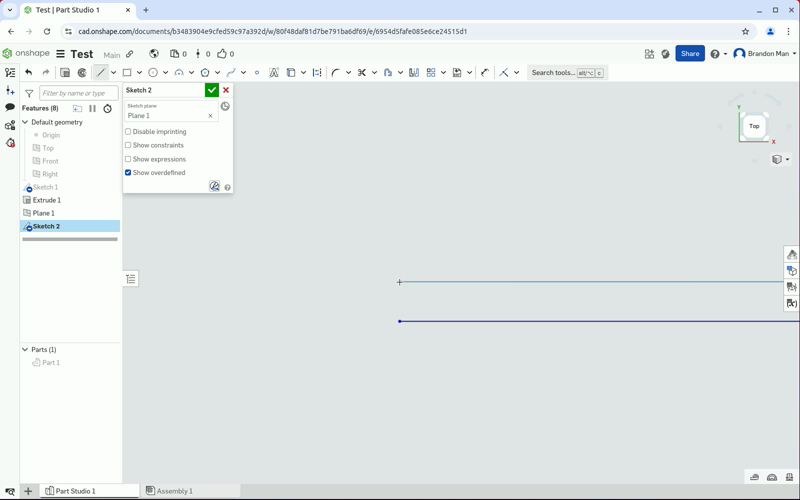
scroll(-6)
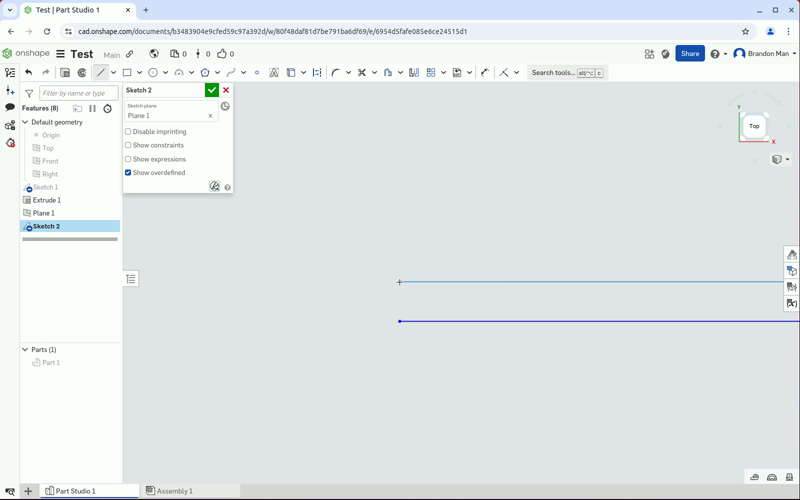
scroll(-6)
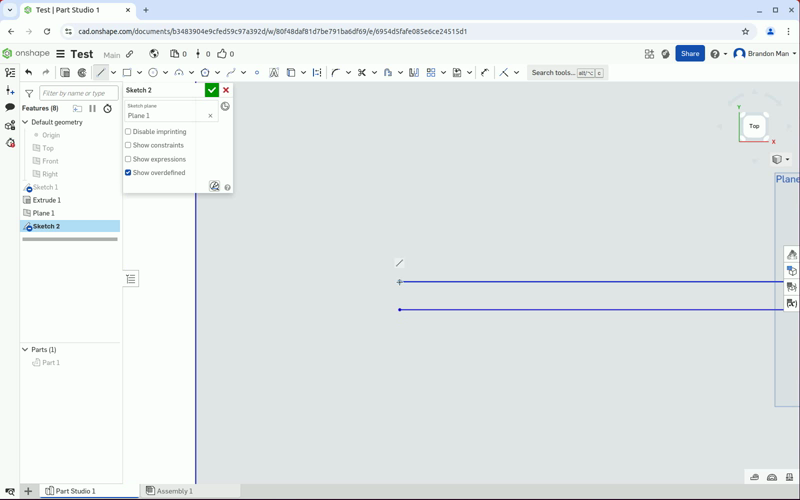
scroll(-6)
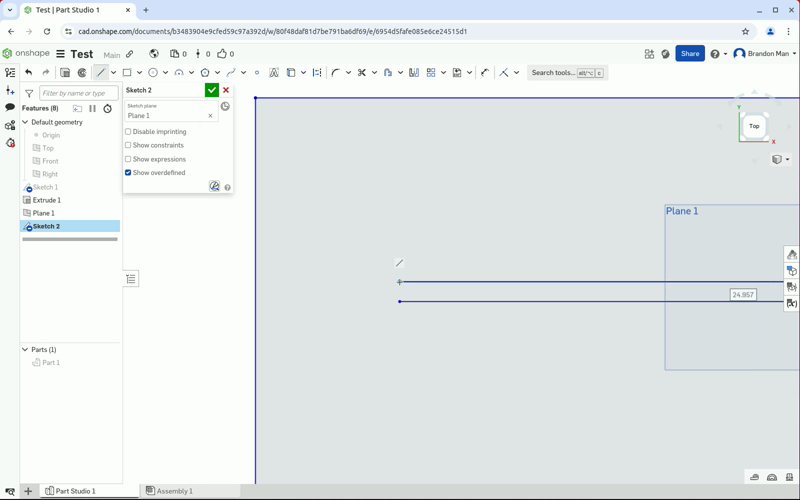
scroll(-6)
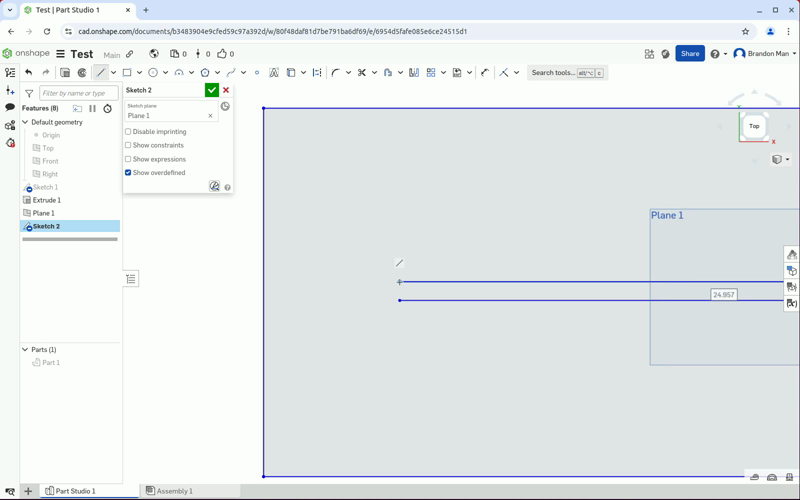
scroll(-6)
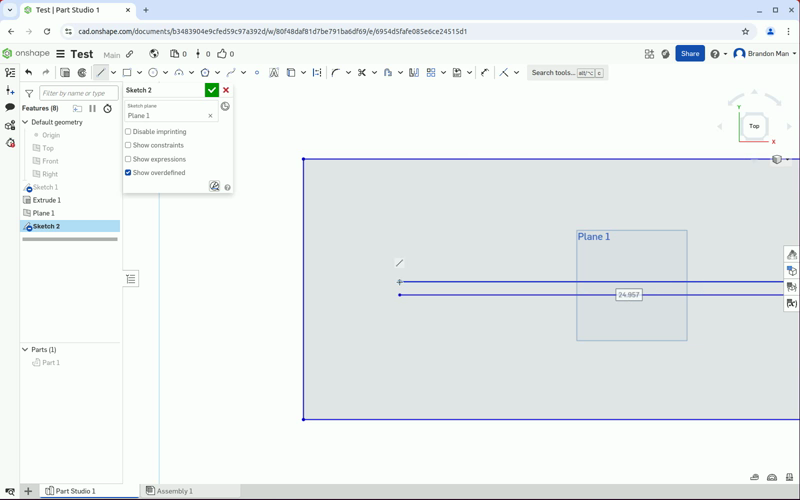
scroll(-6)
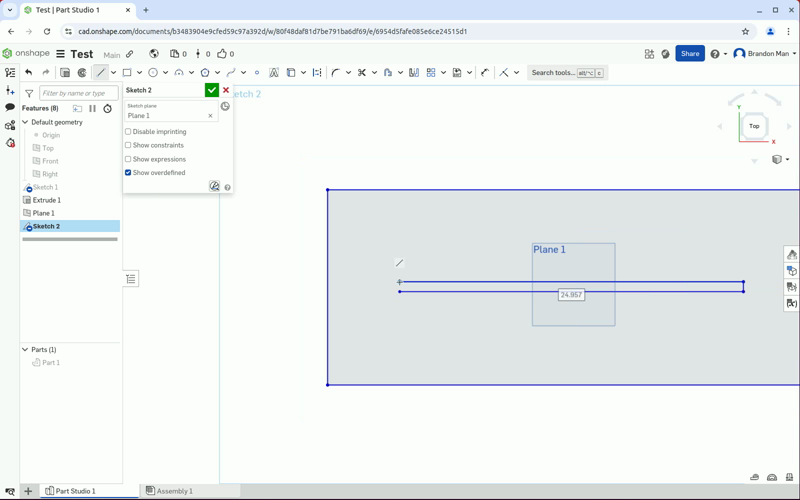
scroll(-6)
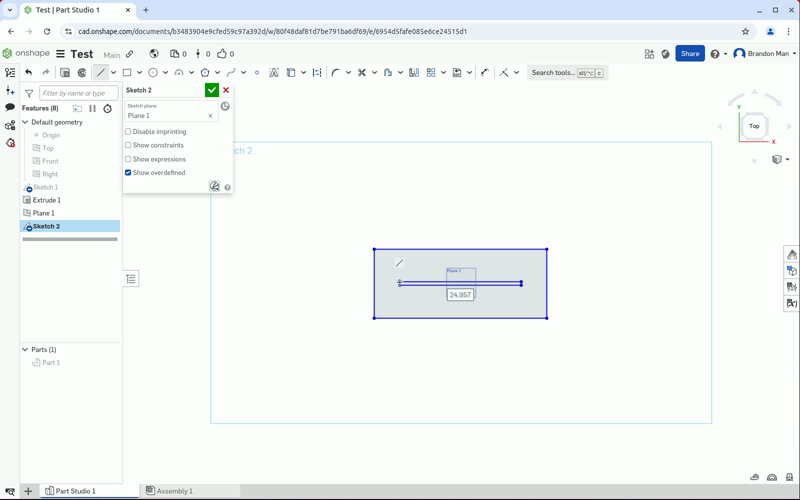
key_up(shift)
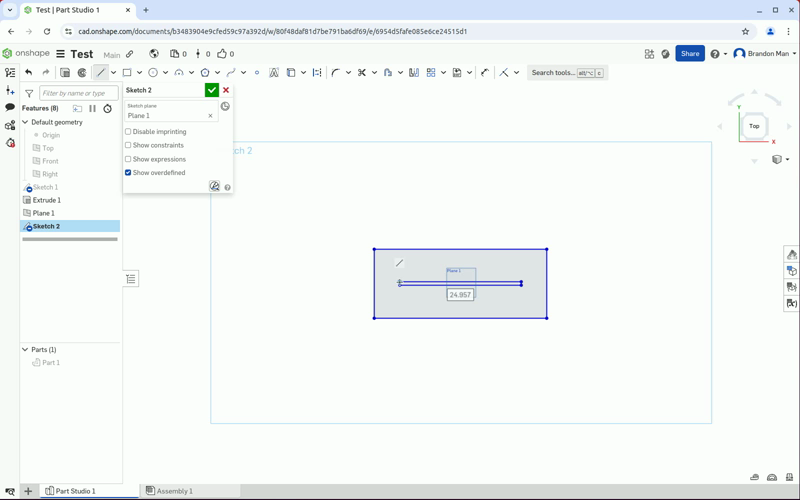
mouse_move(429, 281)
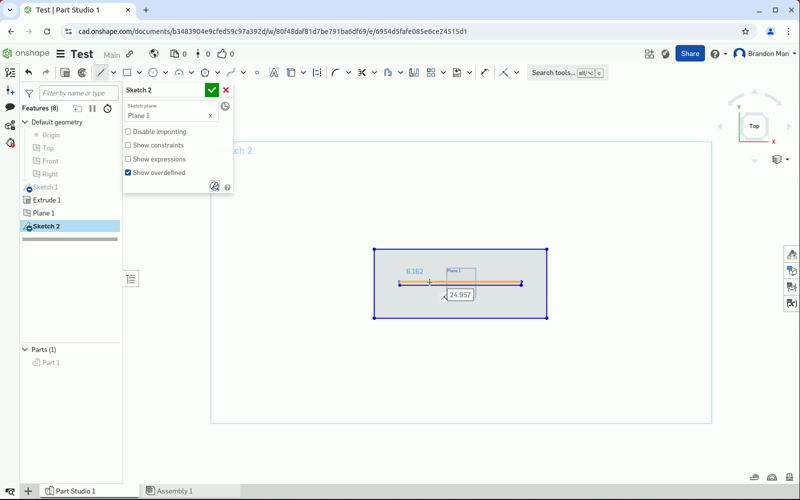
key_down(shift)
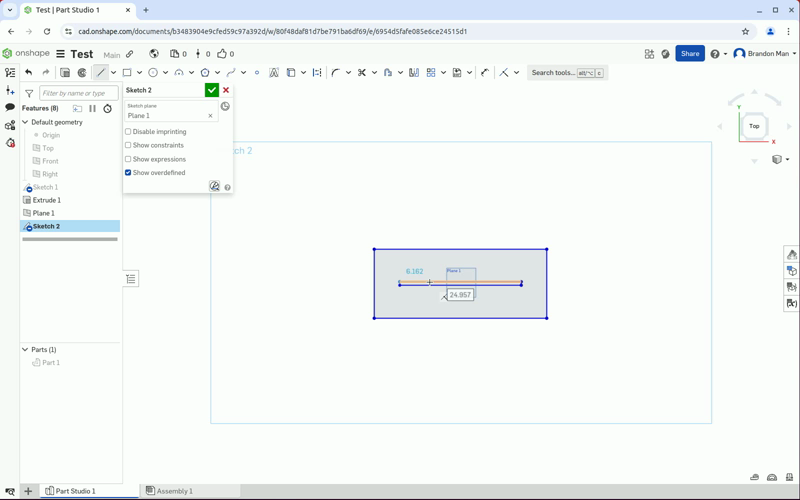
mouse_move(399, 285)
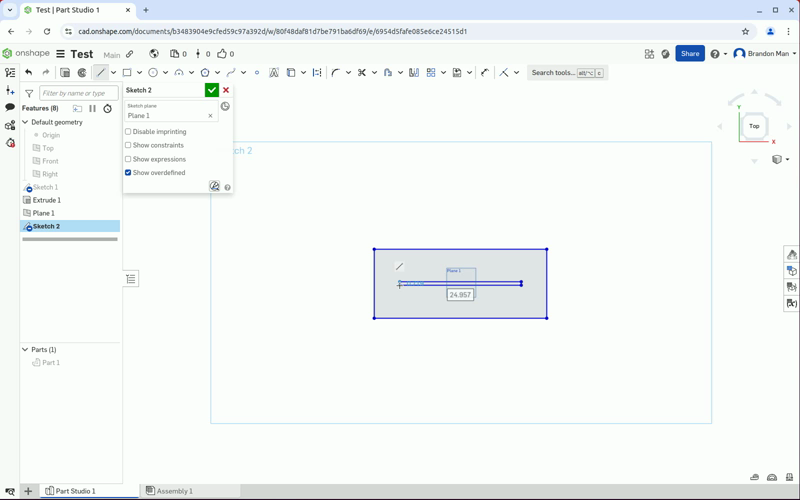
scroll(6)
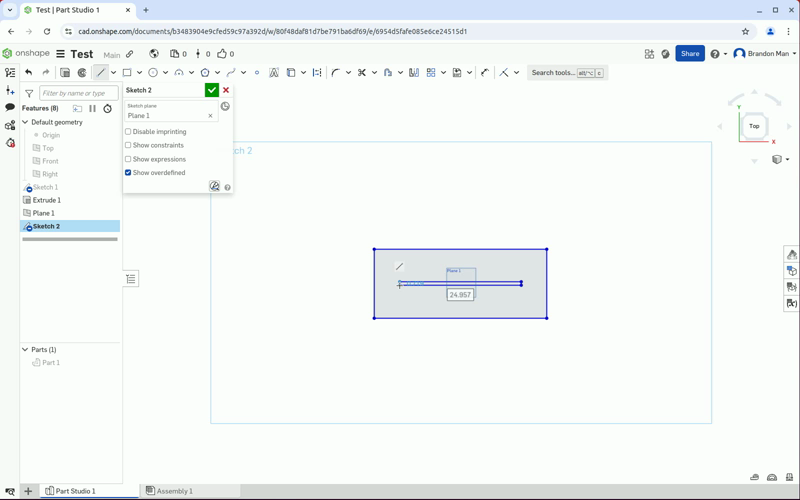
scroll(6)
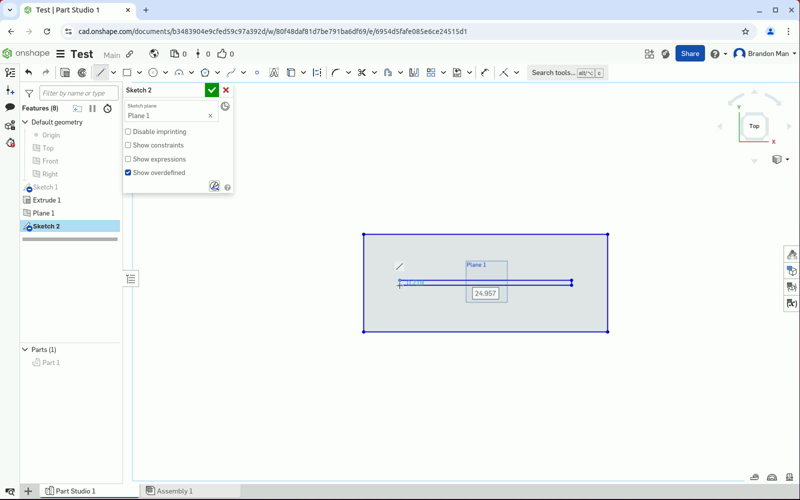
scroll(6)
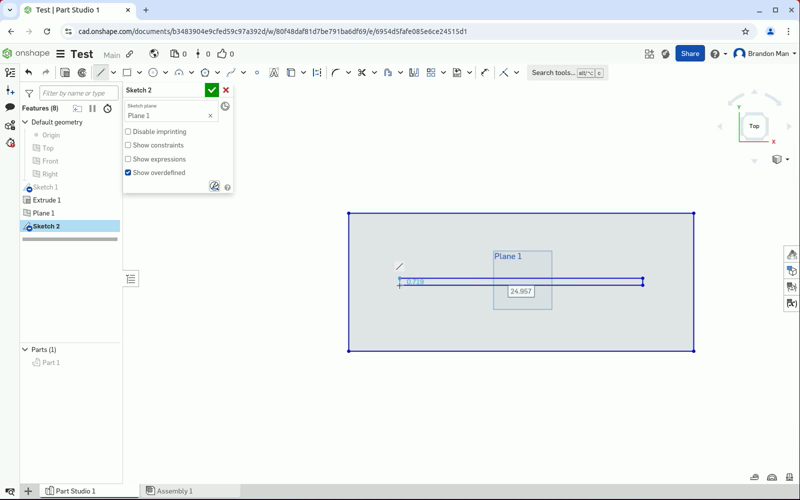
scroll(6)
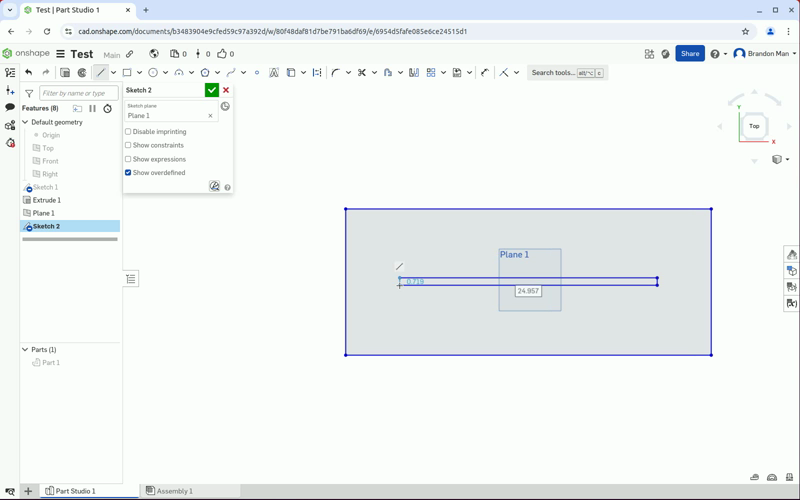
scroll(6)
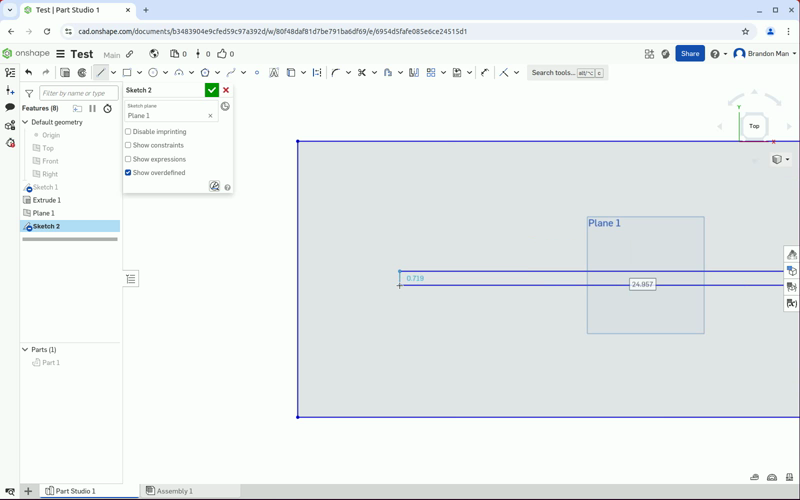
scroll(6)
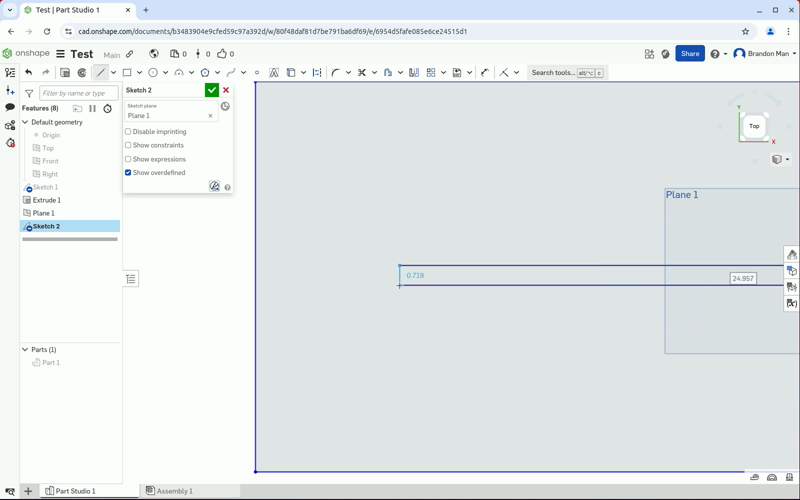
scroll(6)
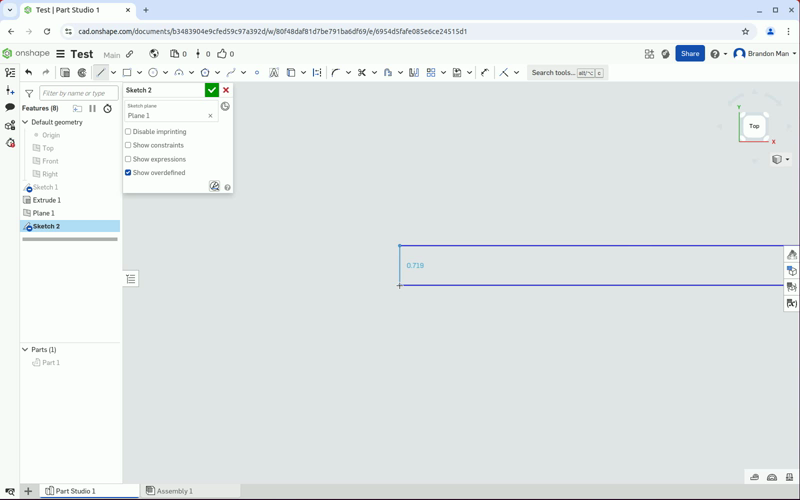
key_up(shift)
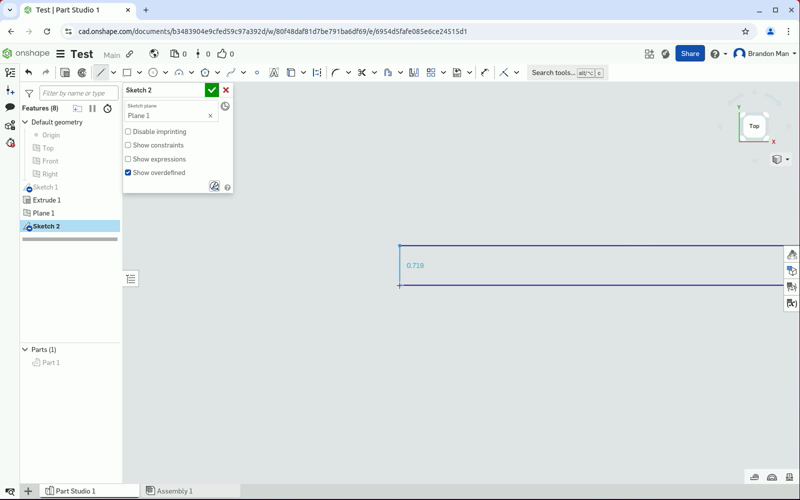
click(399, 285)
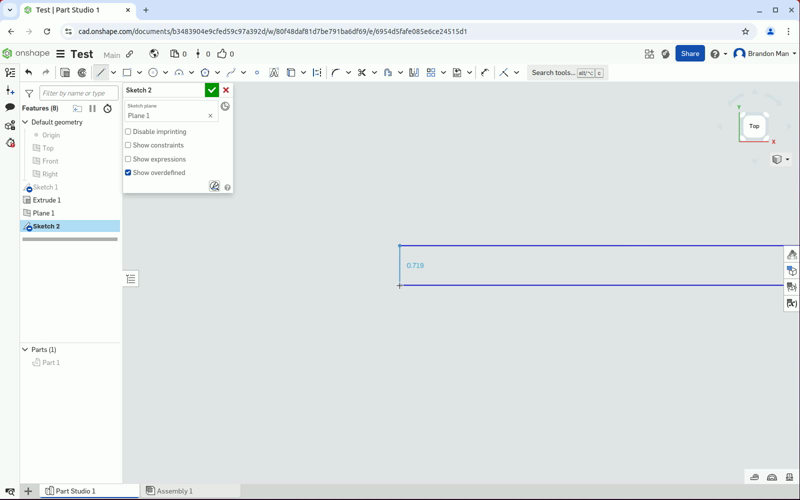
scroll(-6)
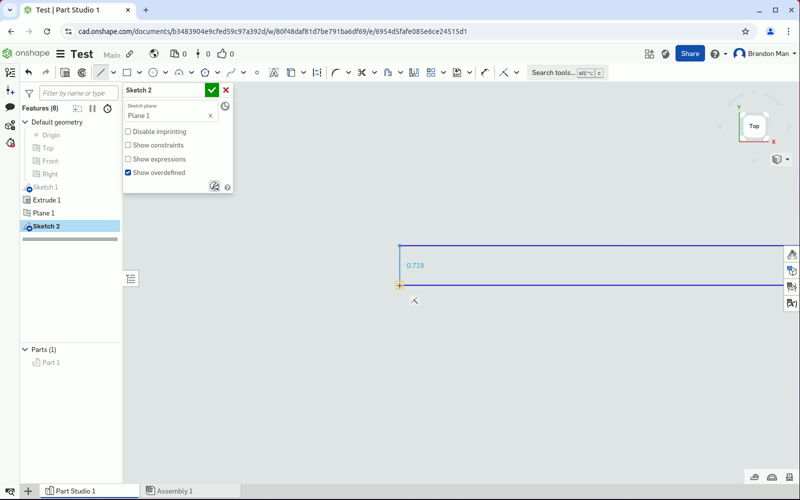
scroll(-6)
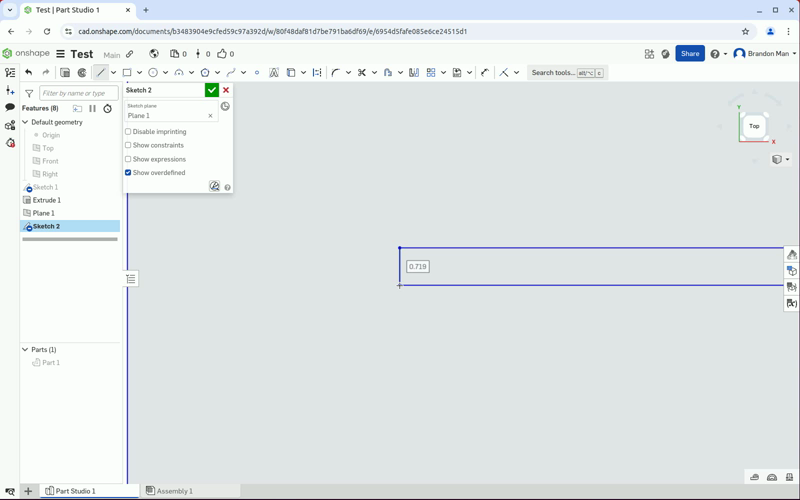
scroll(-6)
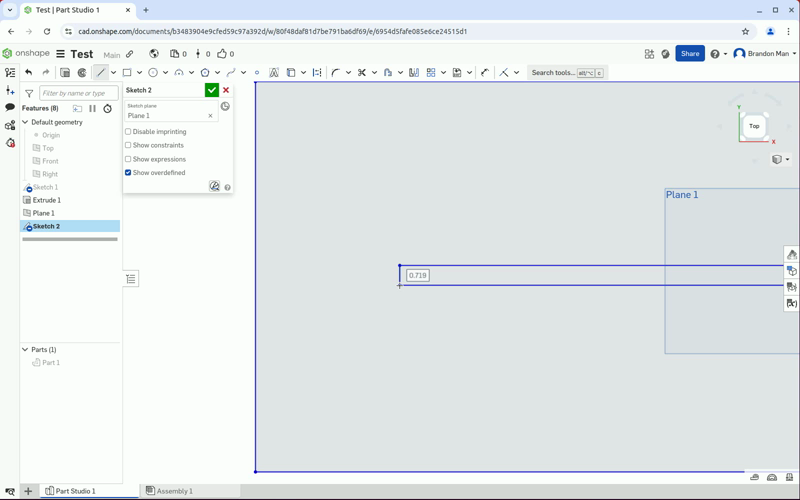
scroll(-6)
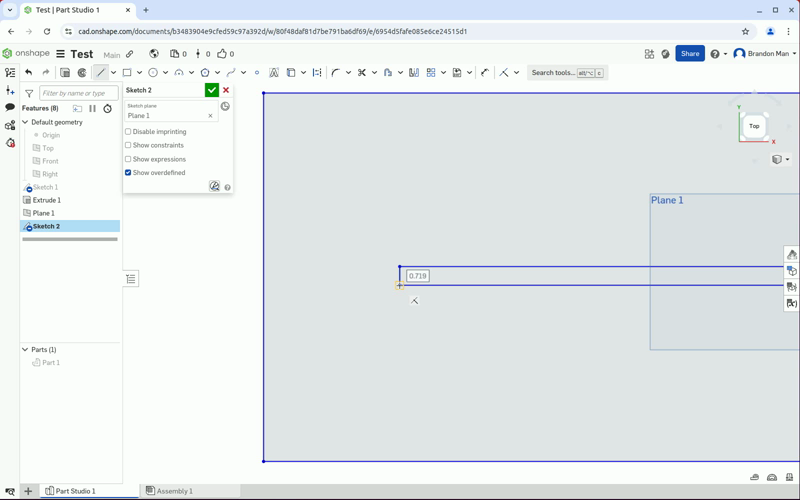
scroll(-6)
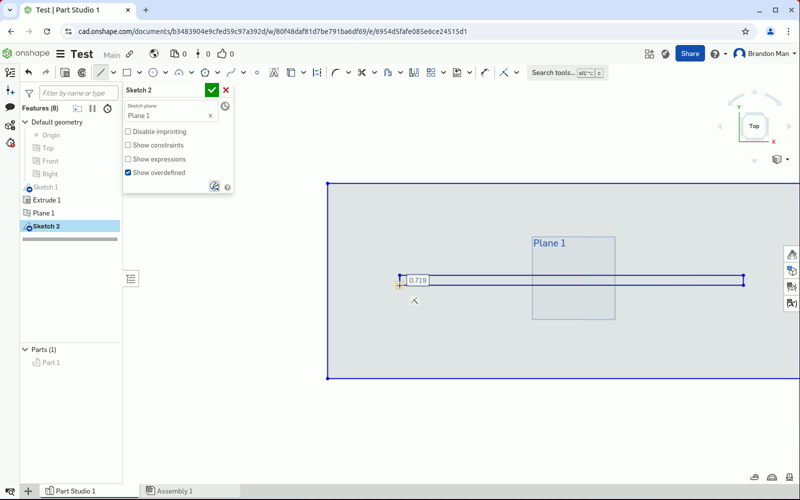
scroll(-6)
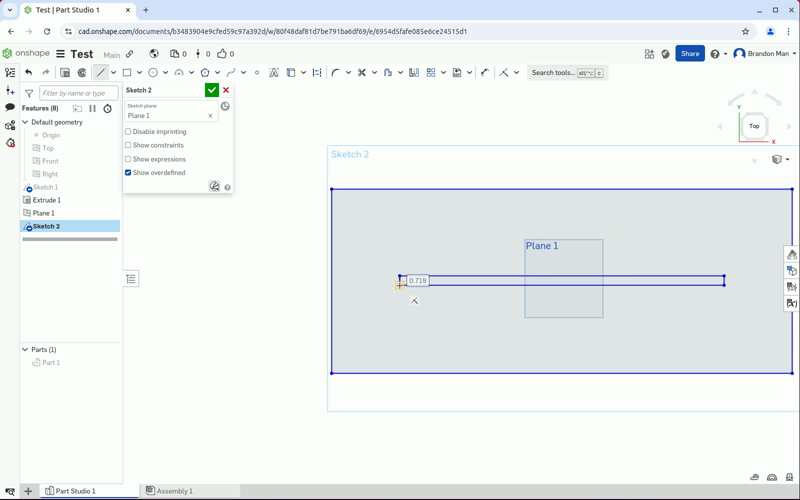
scroll(-6)
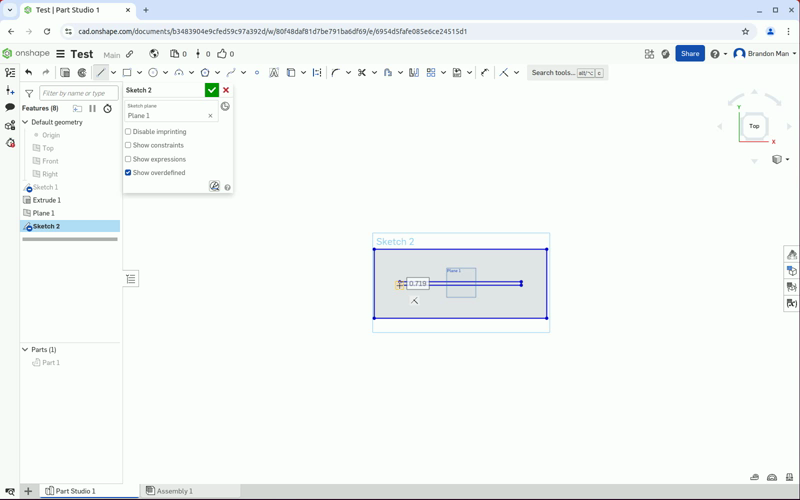
key(esc)
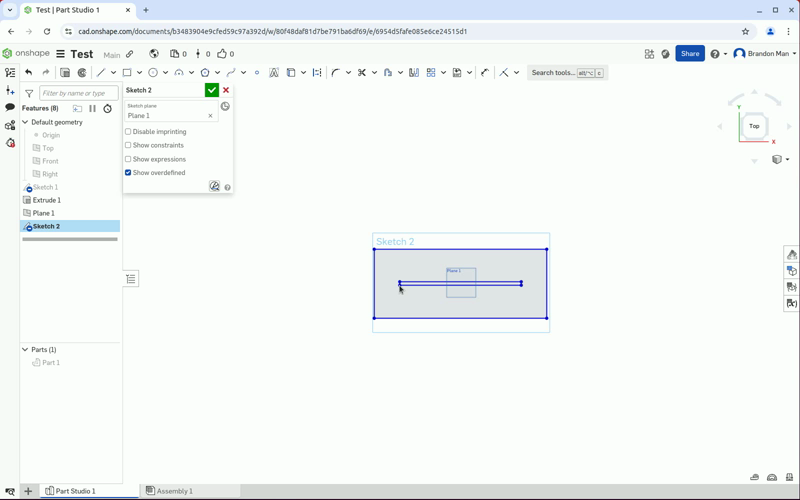
mouse_move(535, 292)
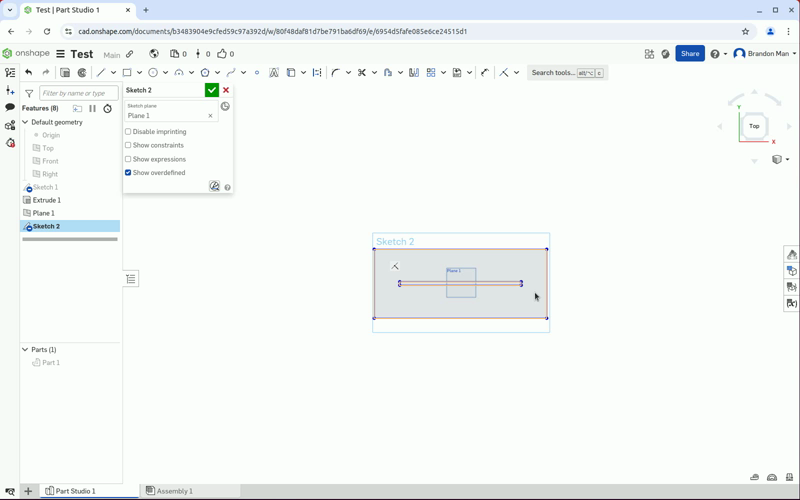
click(535, 292)
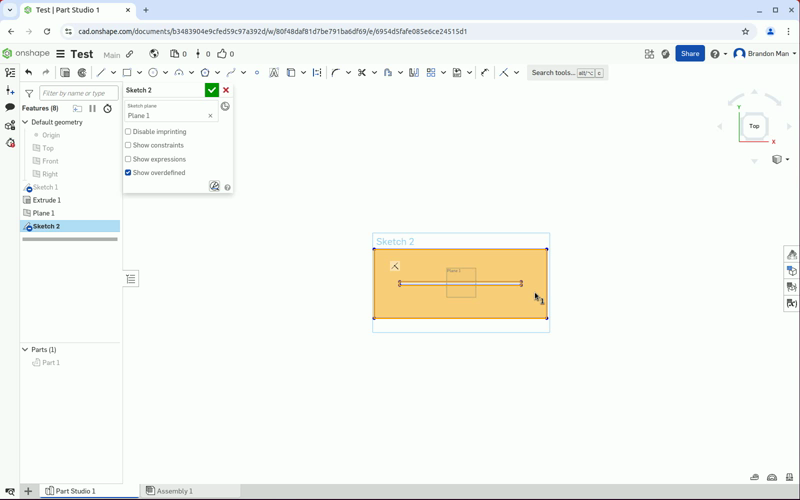
mouse_move(73, 352)
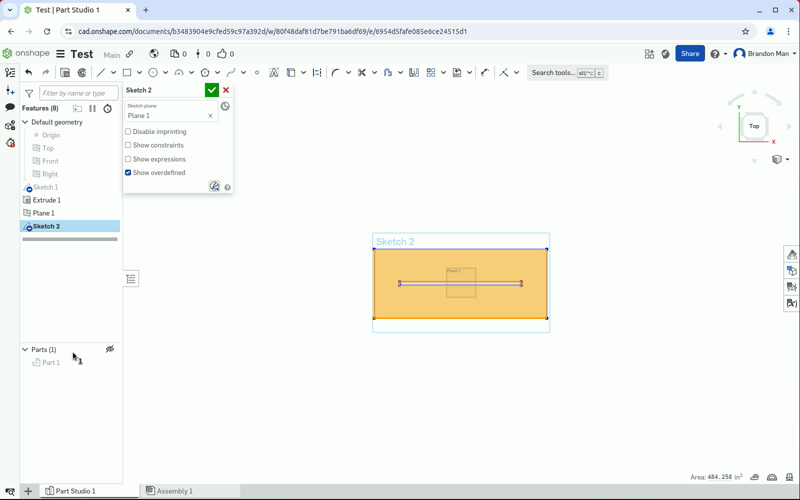
key(shift+y)
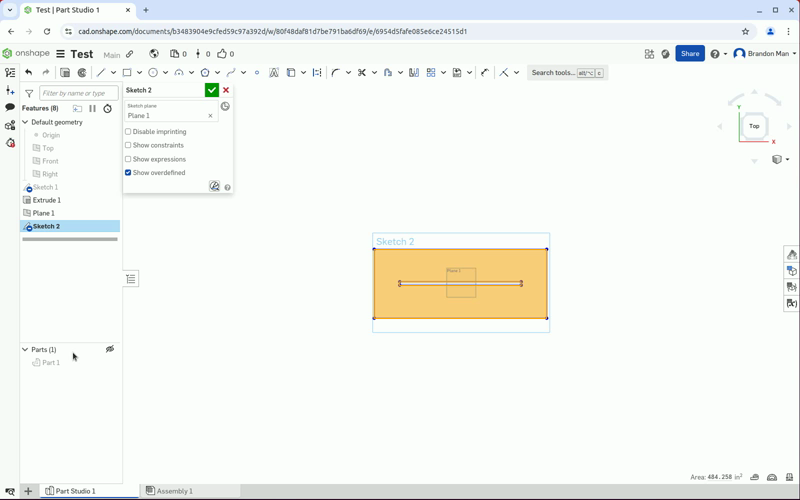
key(shift+e)
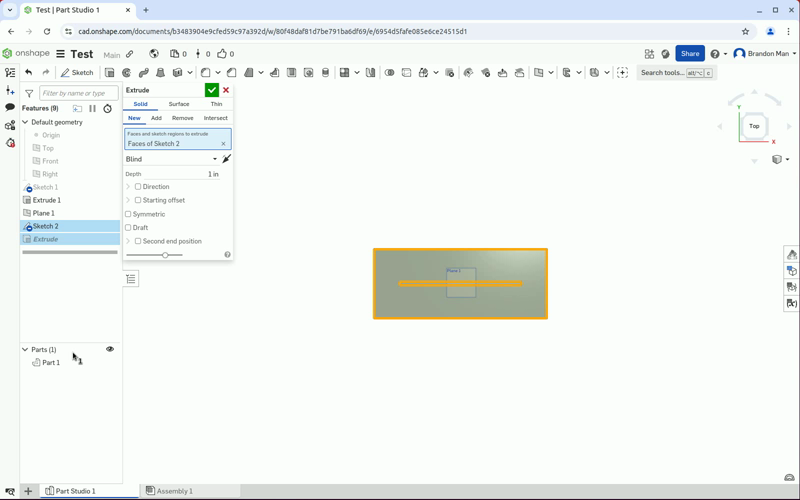
mouse_move(143, 106)
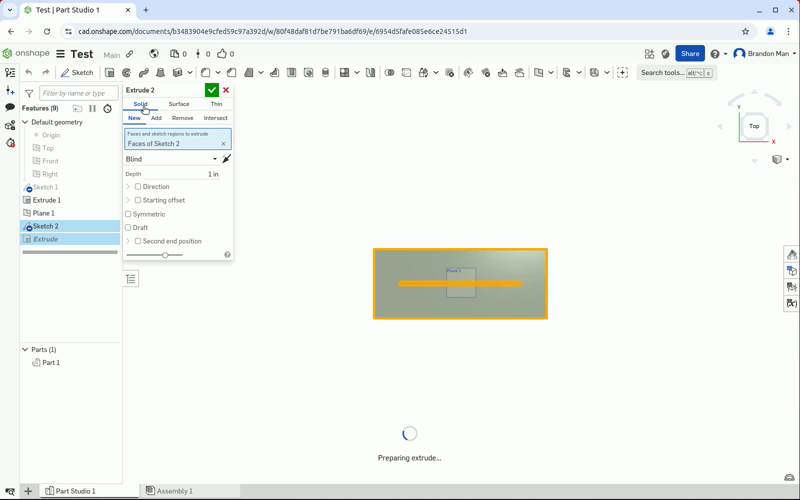
click(143, 106)
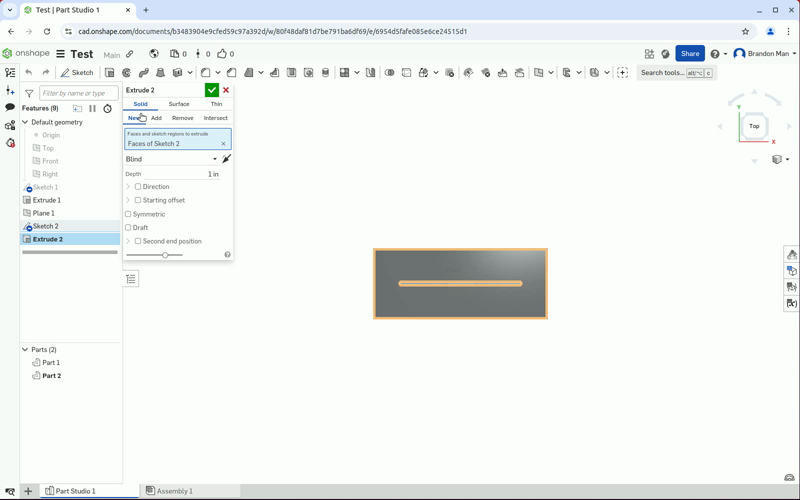
mouse_move(137, 120)
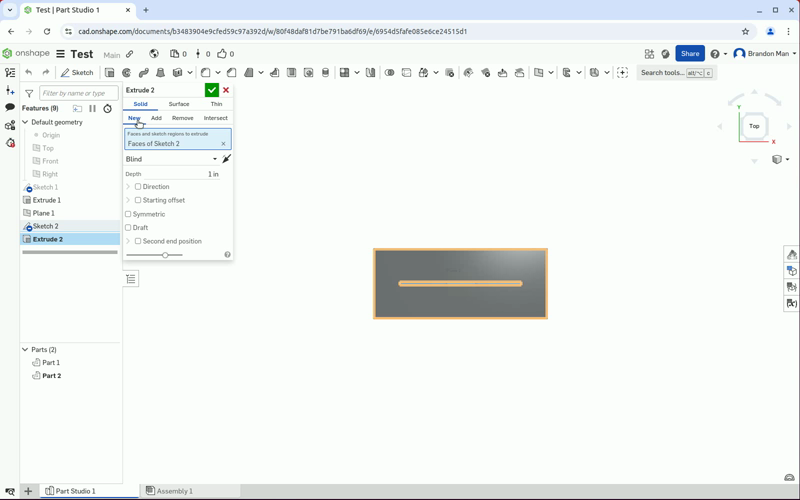
click(137, 120)
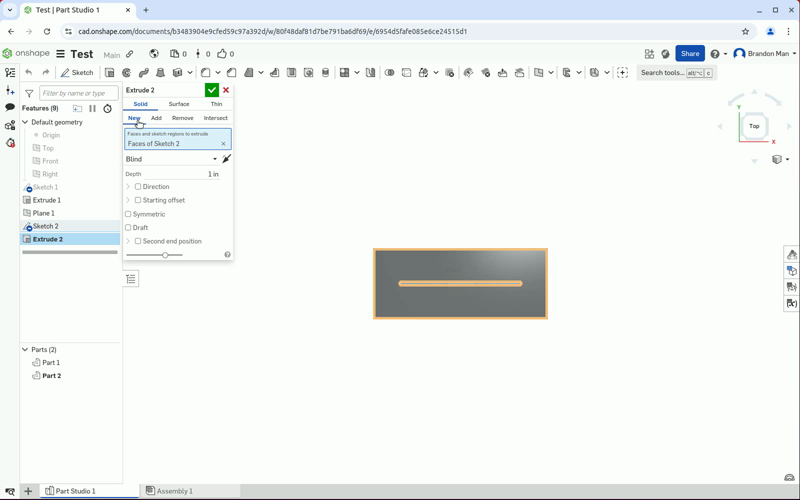
key(tab, 4)
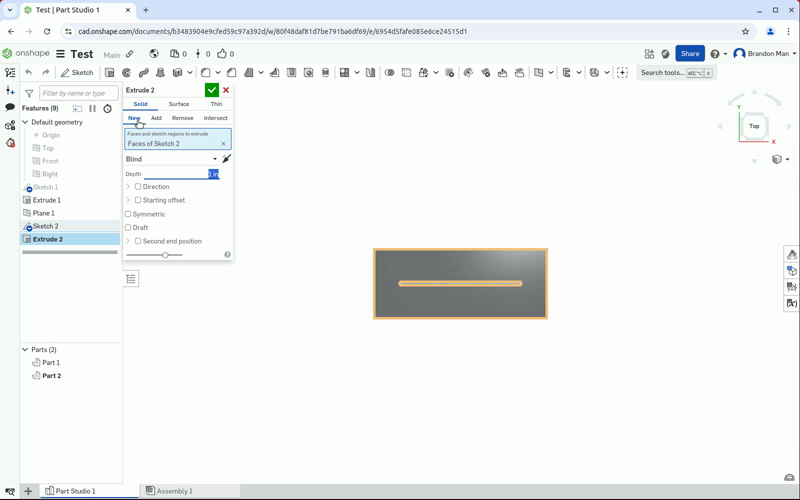
text(17.813)
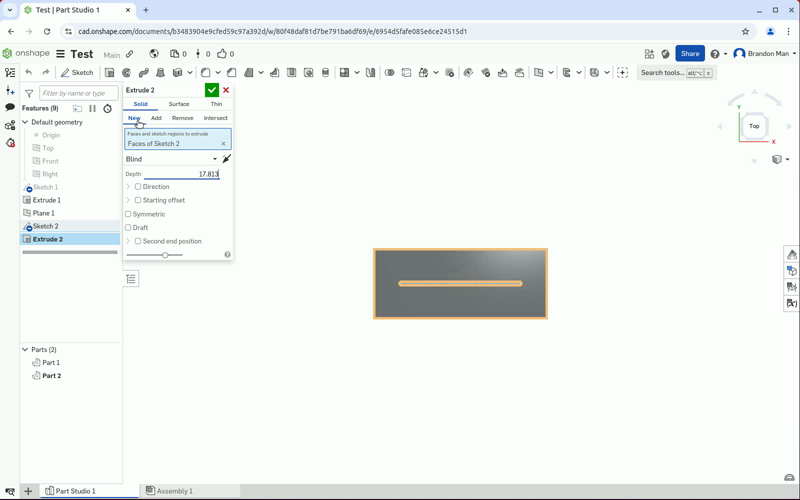
key(enter)
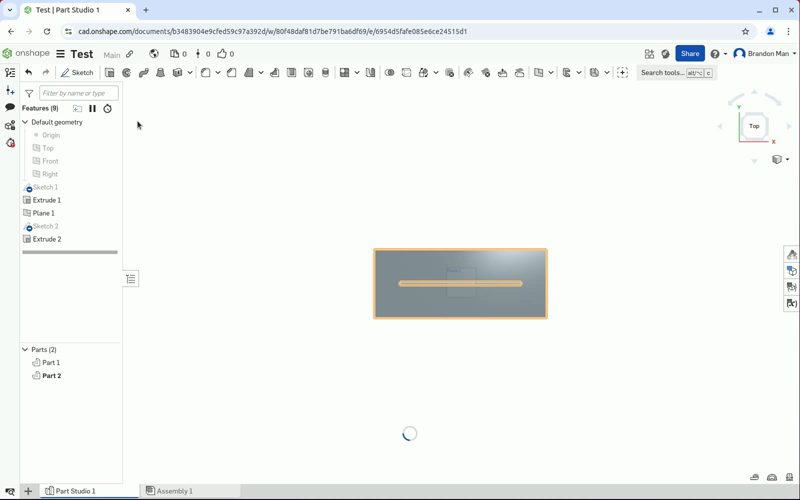
key(shift+h)
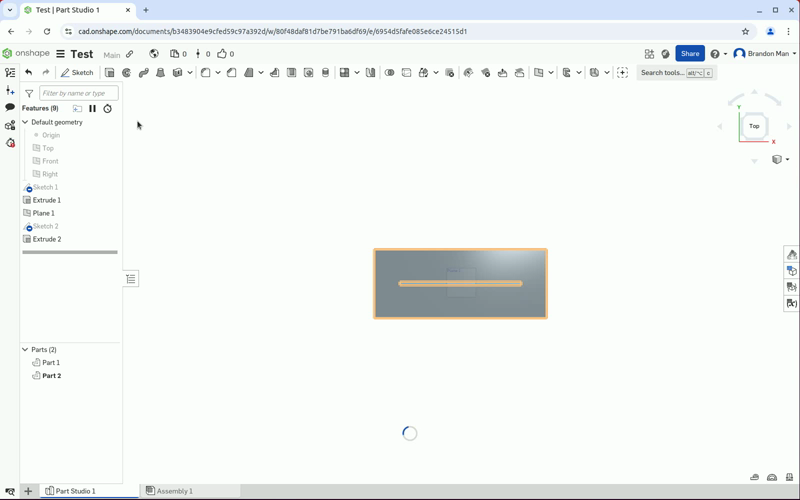
key(shift+h)
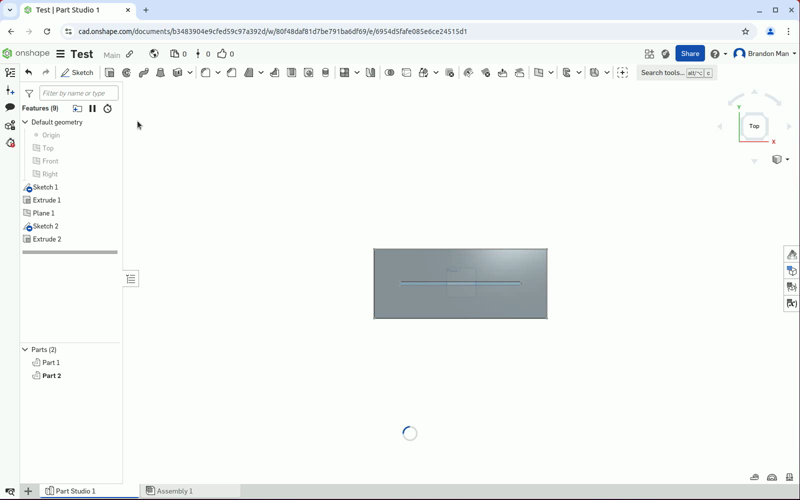
key(shift+7)
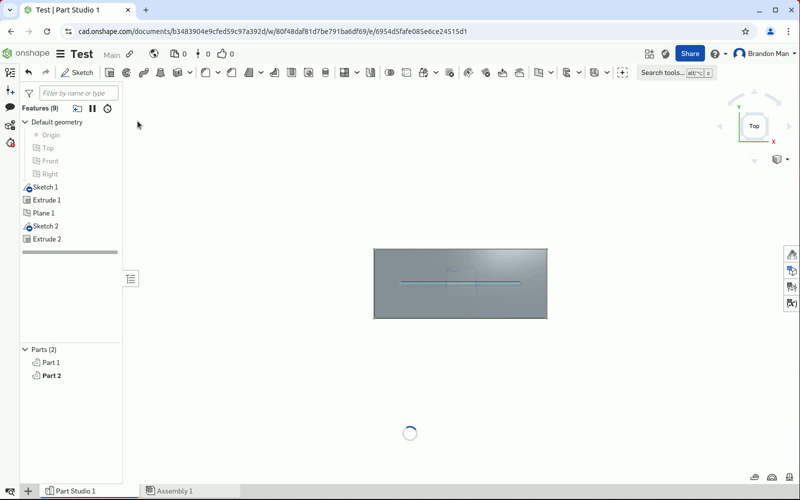
key(up, 3)
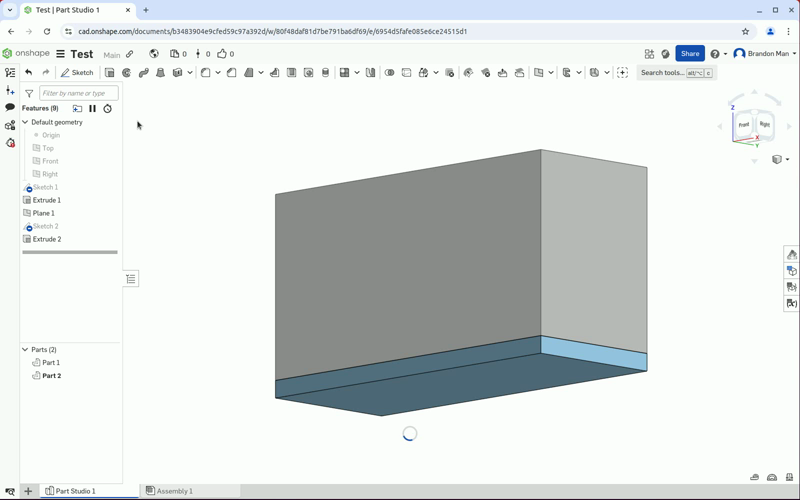
key(left, 3)
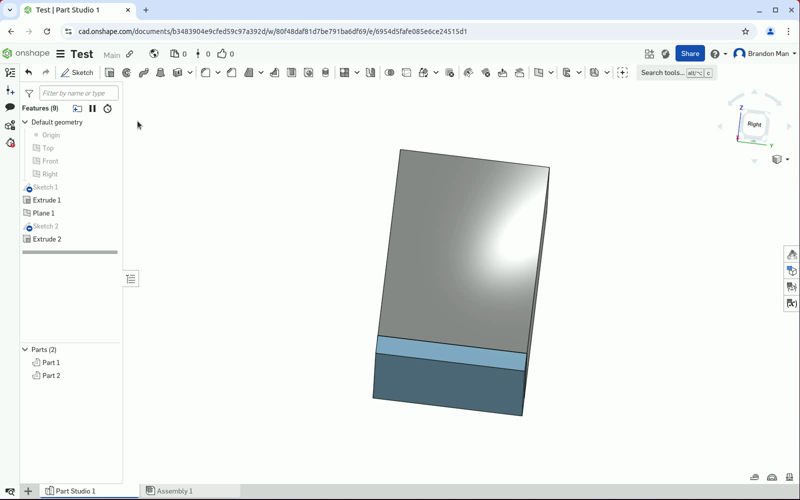
key(right, 3)
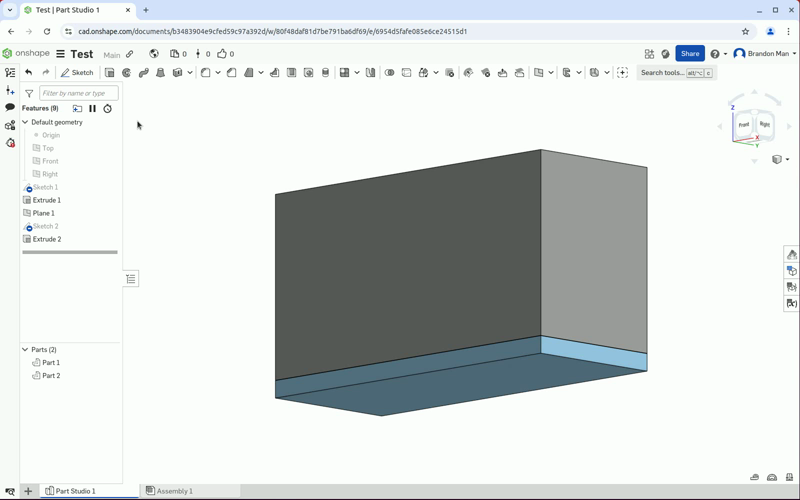
key(down, 3)
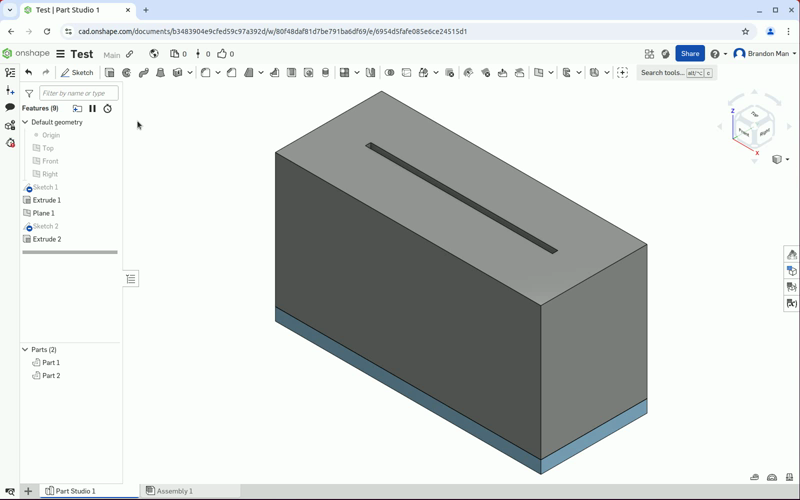
mouse_move(73, 189)
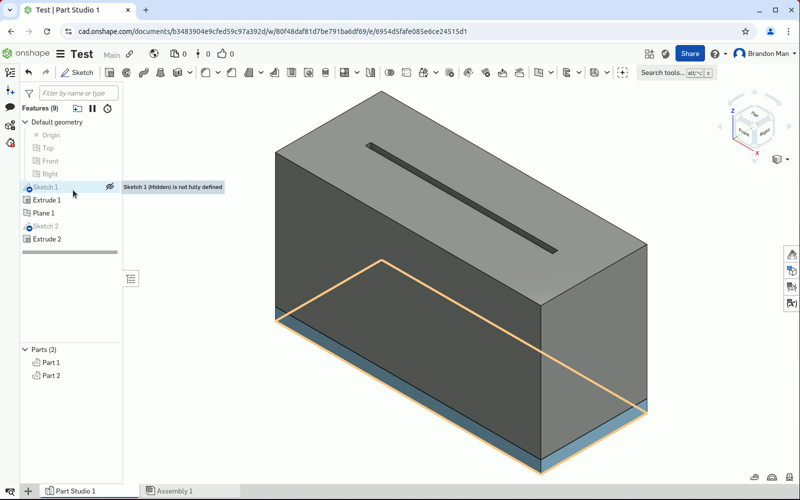
click(73, 189)